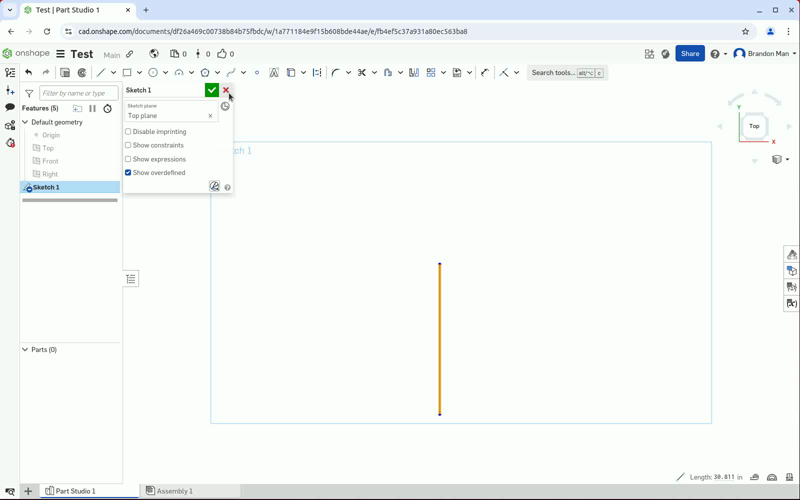
key(shift+h)
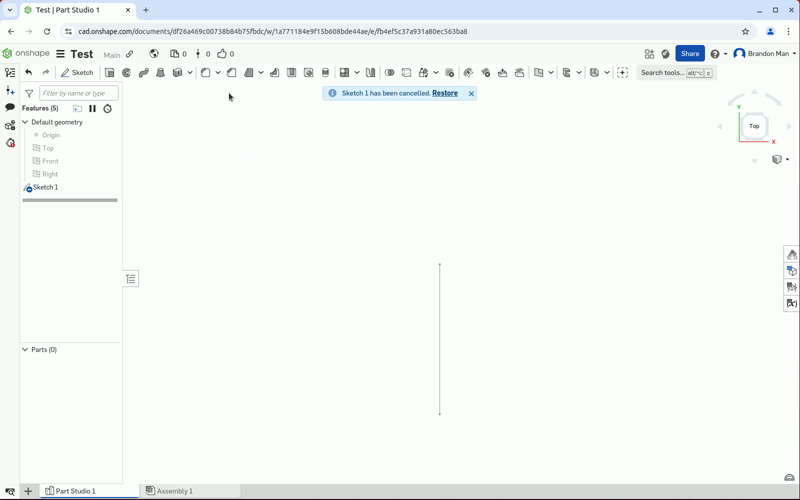
key(shift+s)
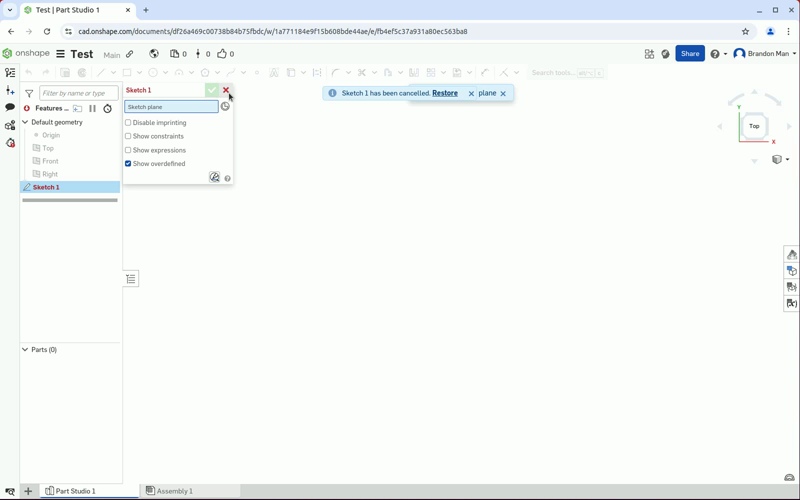
mouse_move(73, 150)
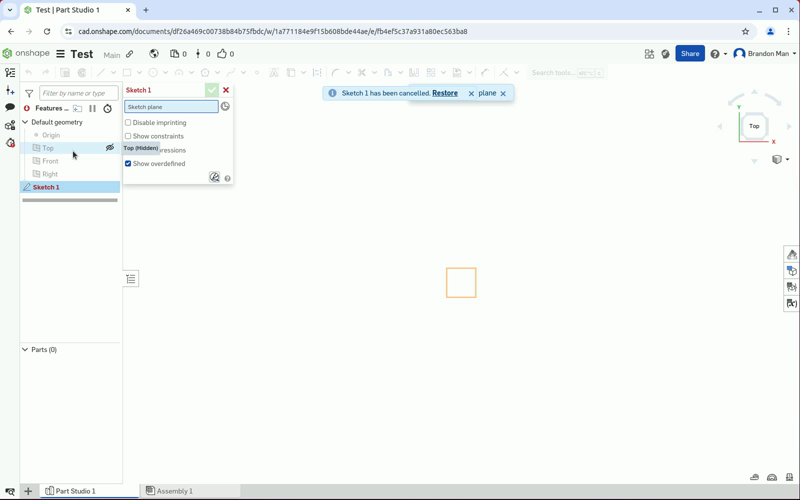
click(73, 150)
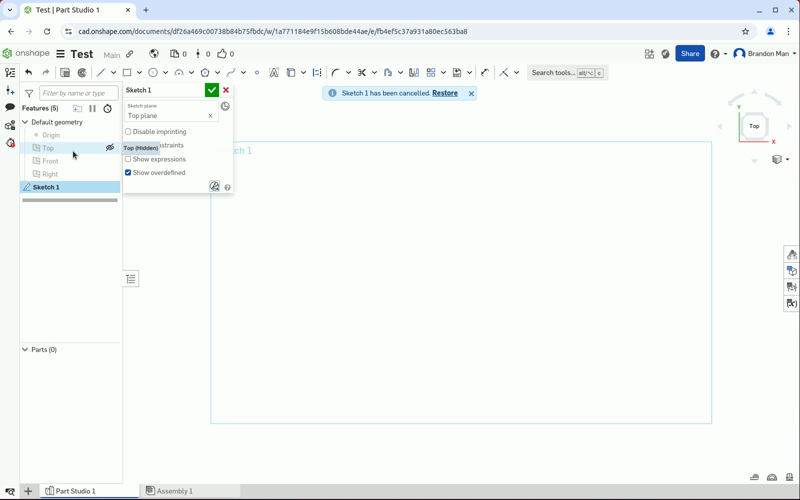
mouse_move(73, 352)
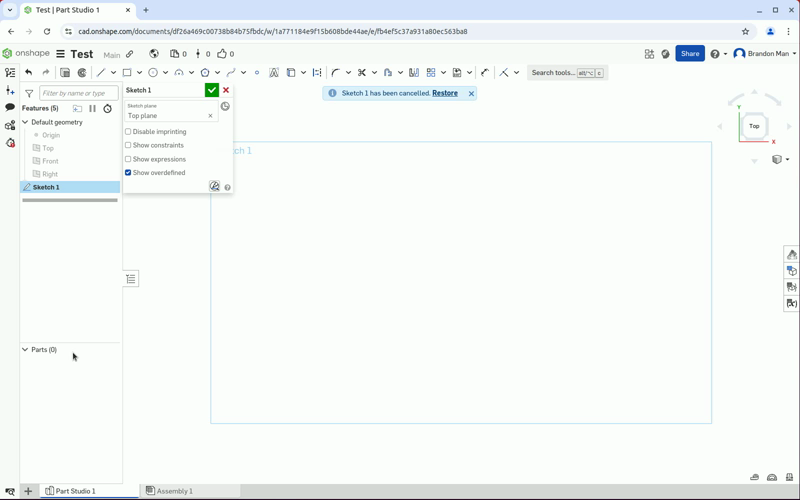
key(y)
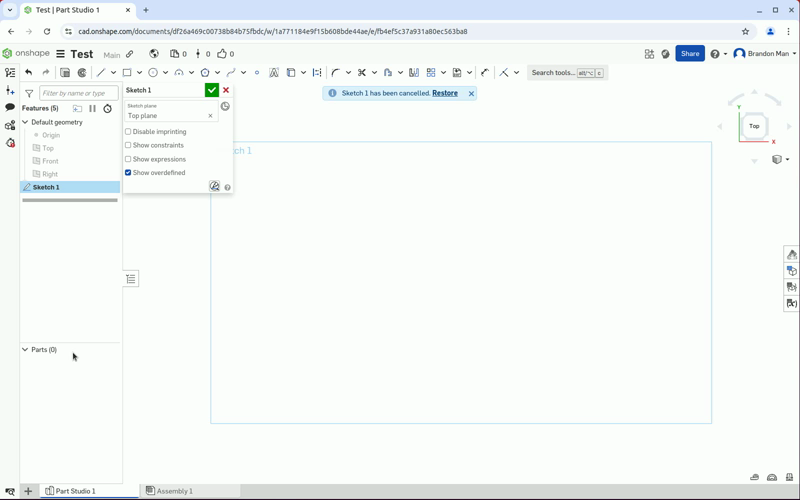
key(l)
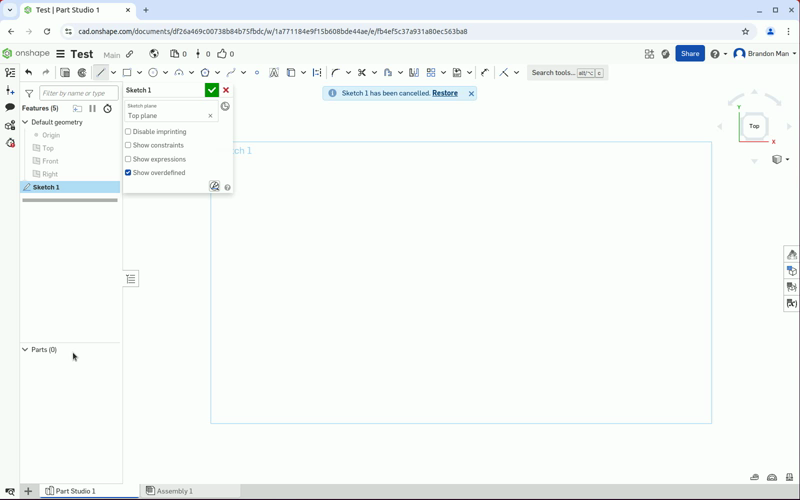
key_down(shift)
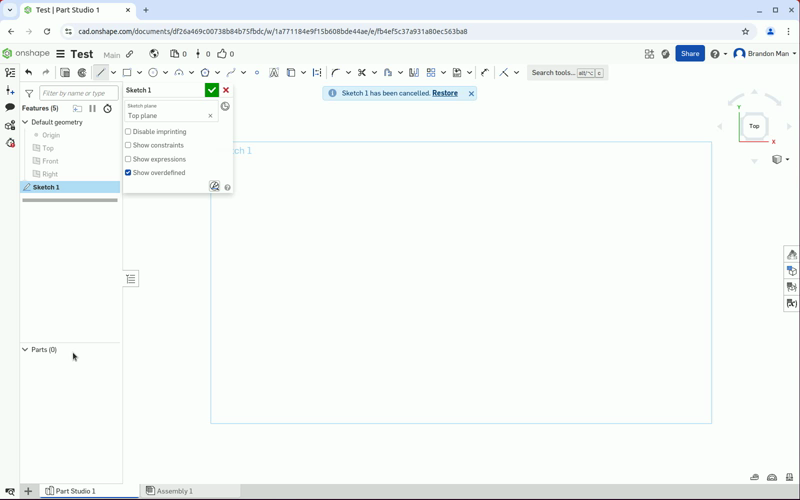
mouse_move(348, 276)
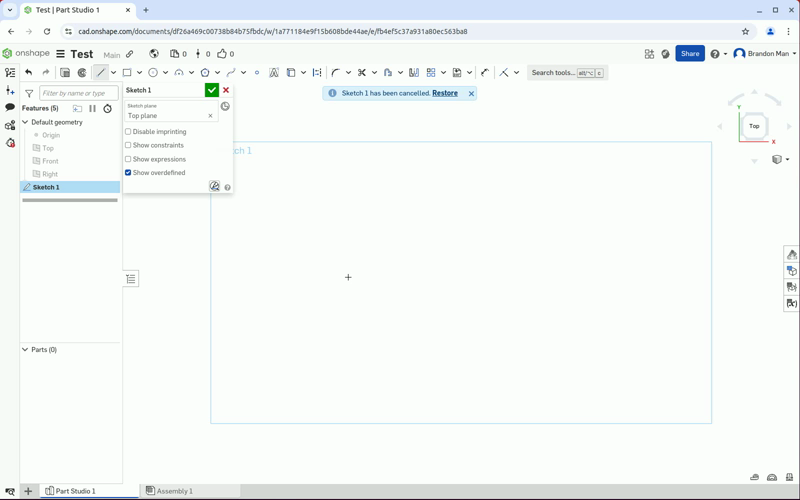
click(348, 276)
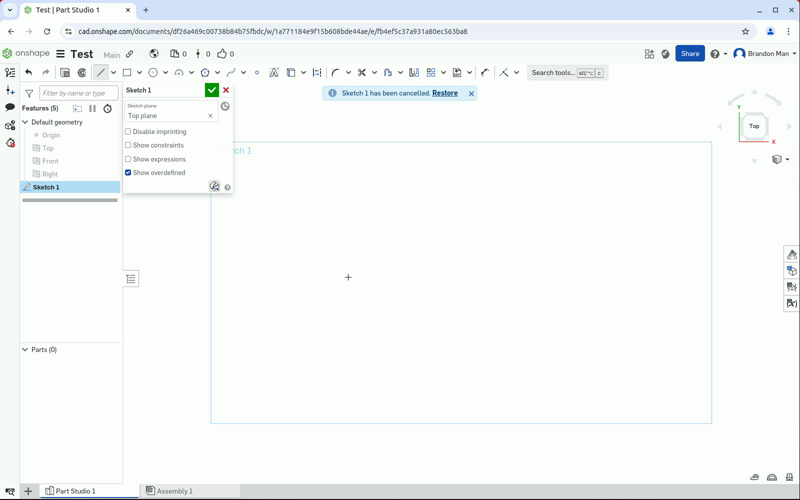
key_up(shift)
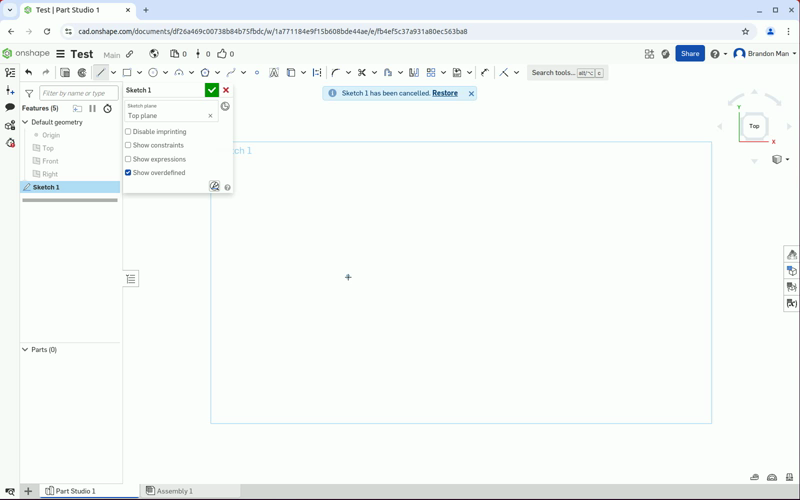
key_down(shift)
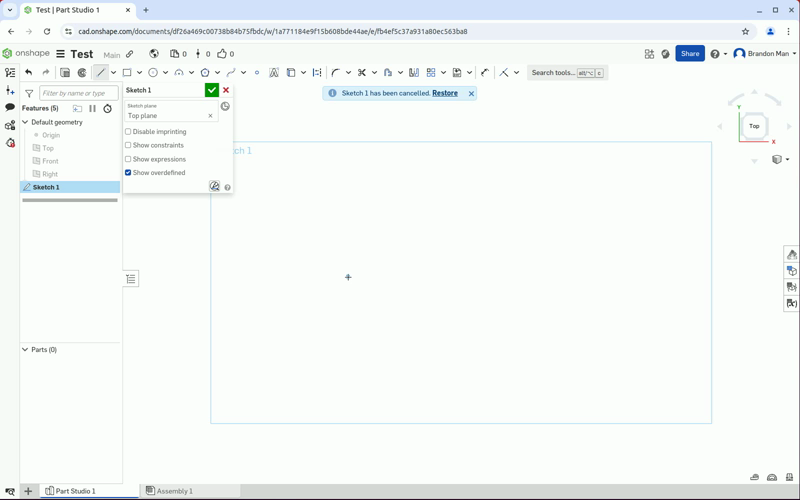
mouse_move(378, 276)
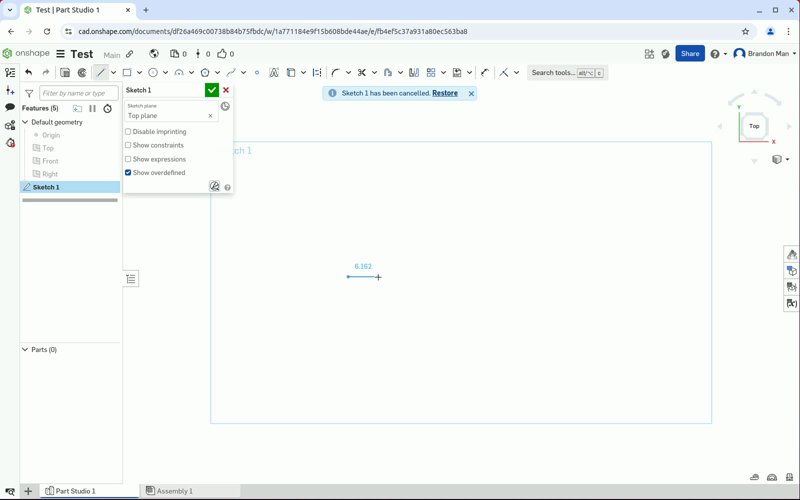
mouse_move(371, 276)
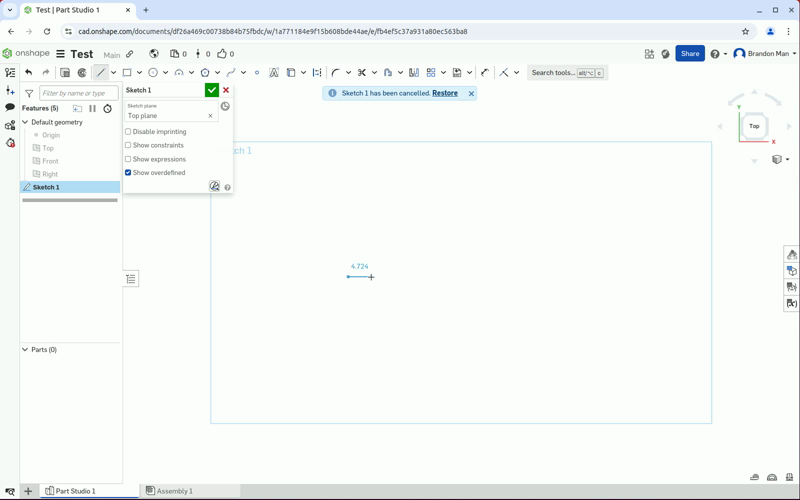
click(371, 276)
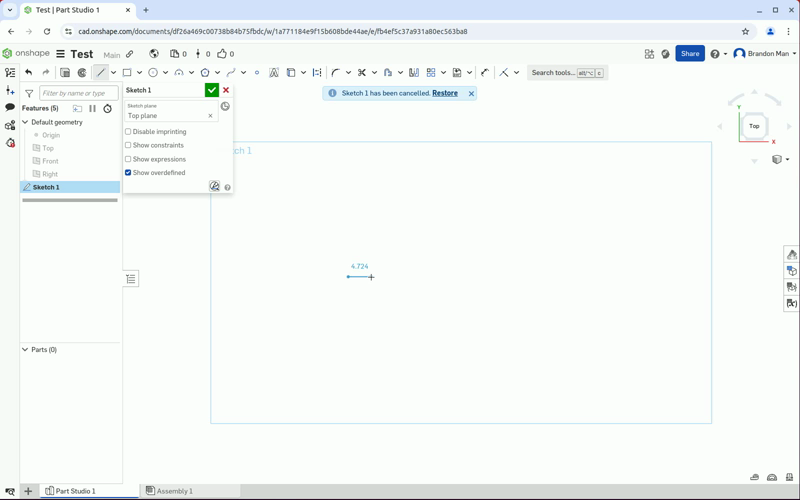
key_up(shift)
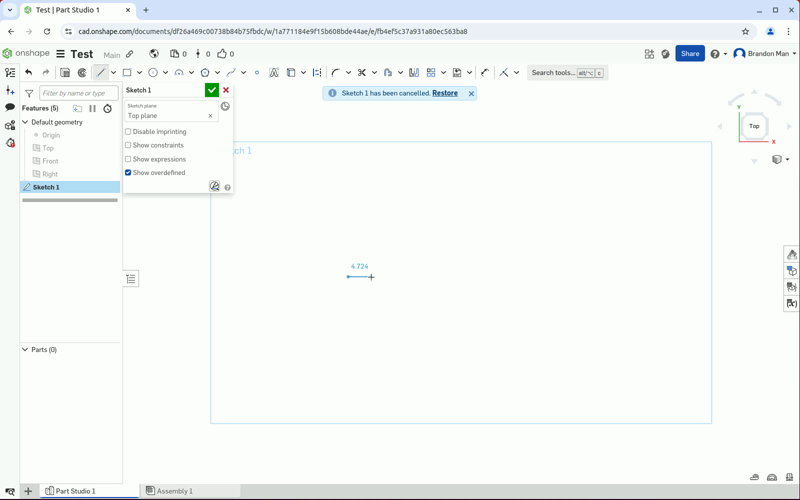
key_down(shift)
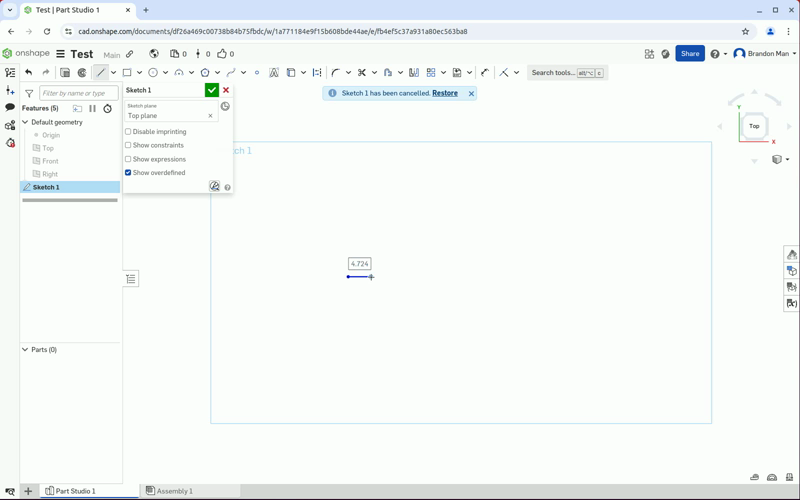
mouse_move(401, 276)
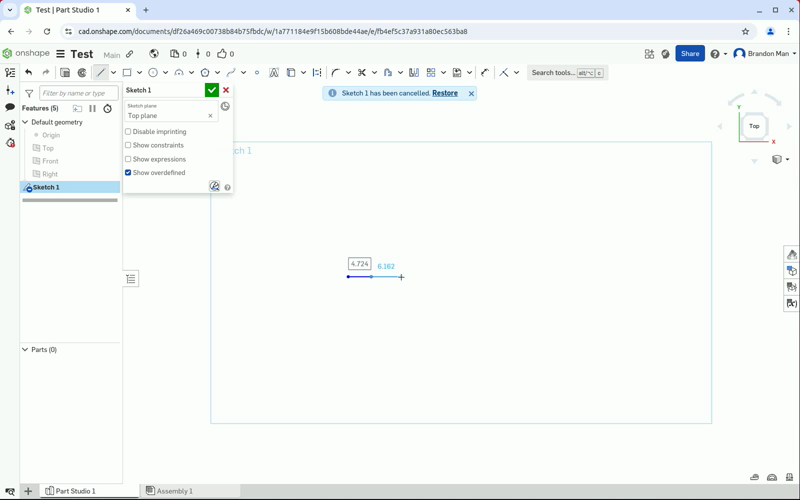
mouse_move(371, 246)
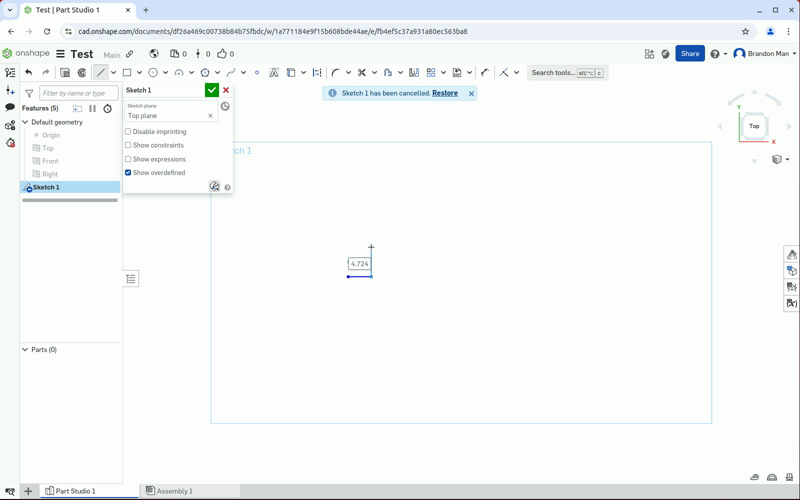
click(371, 246)
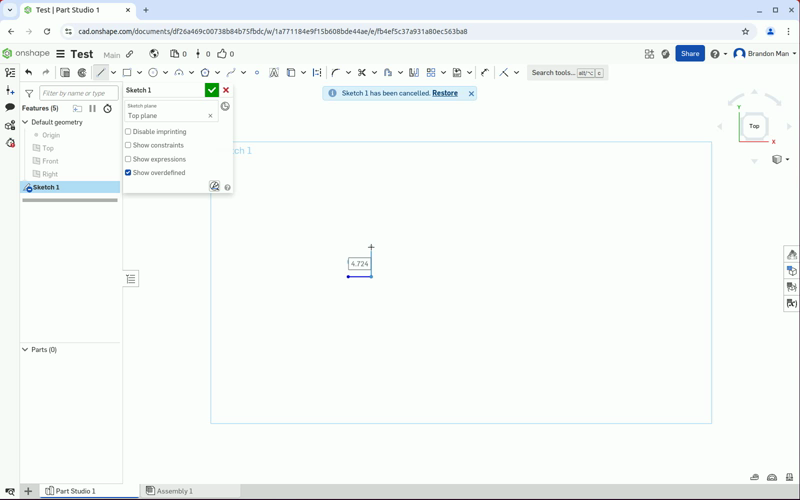
key_up(shift)
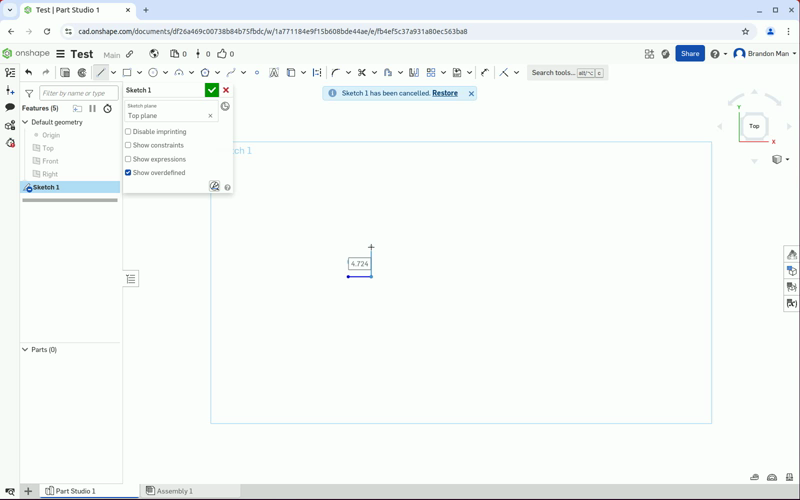
key_down(shift)
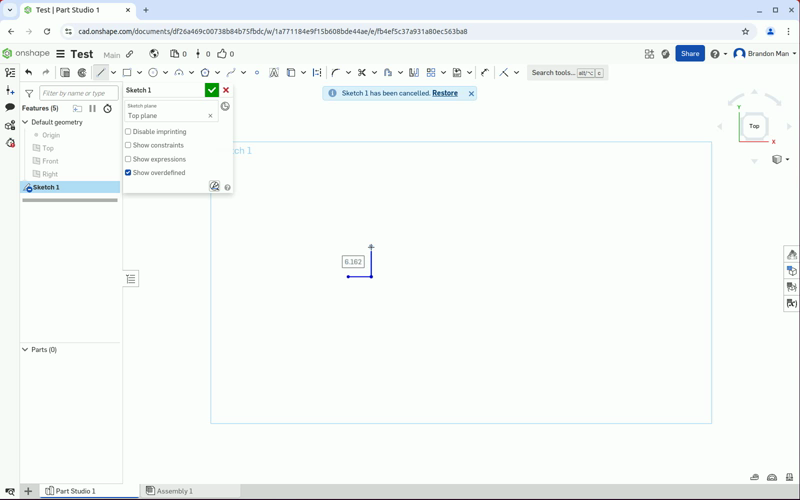
mouse_move(401, 246)
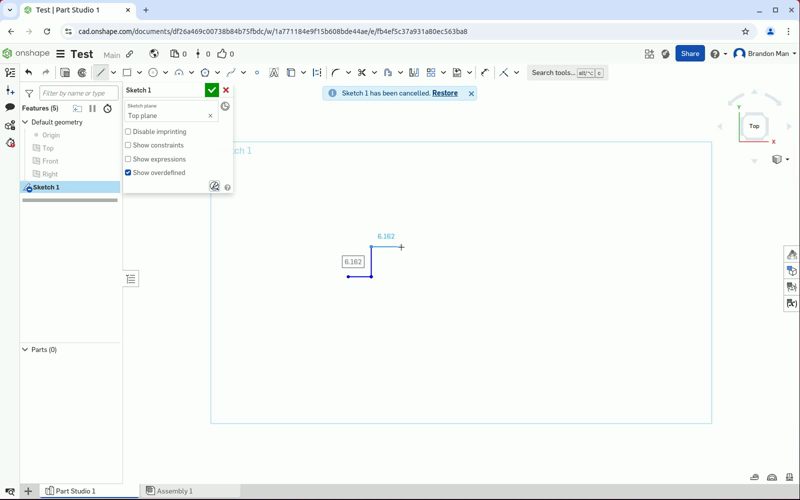
mouse_move(348, 246)
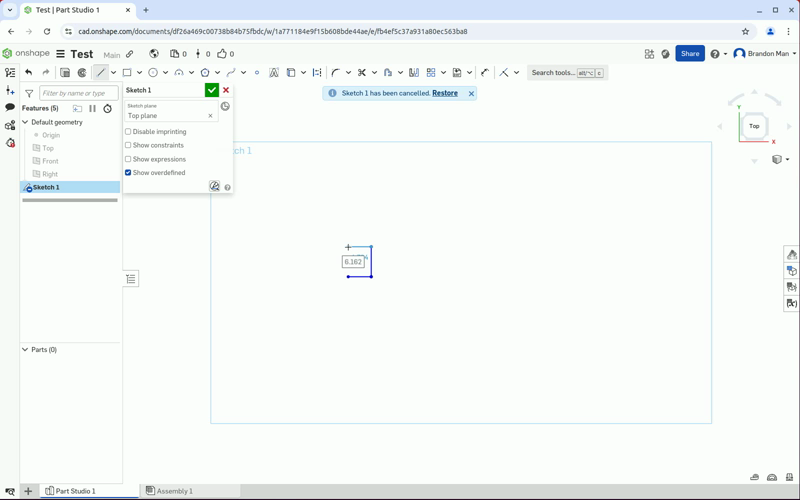
click(348, 246)
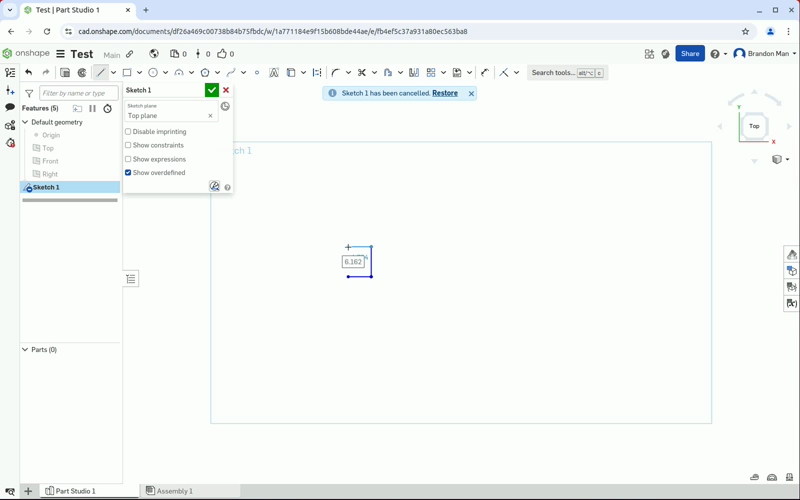
key_up(shift)
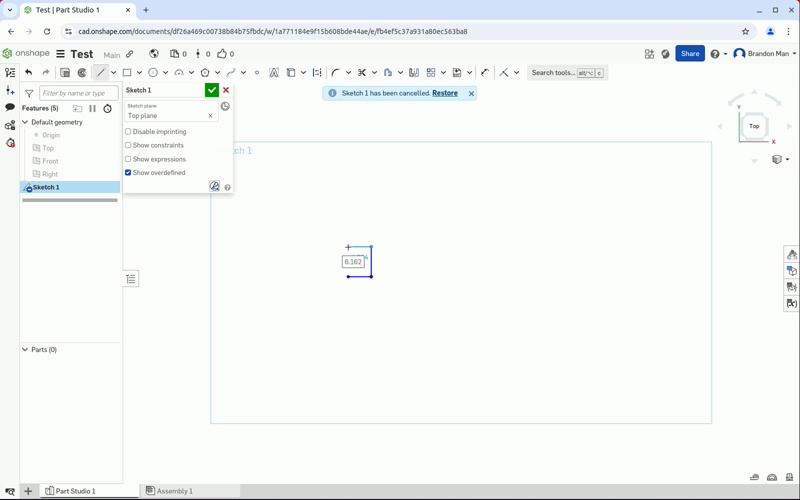
mouse_move(378, 246)
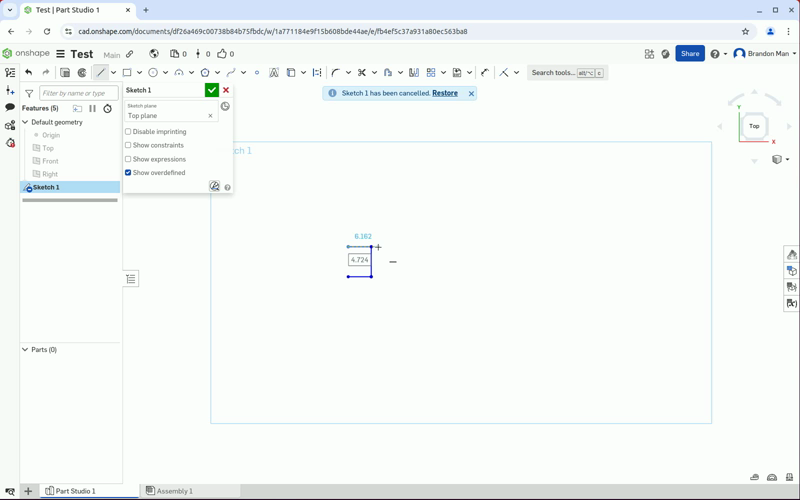
key_down(shift)
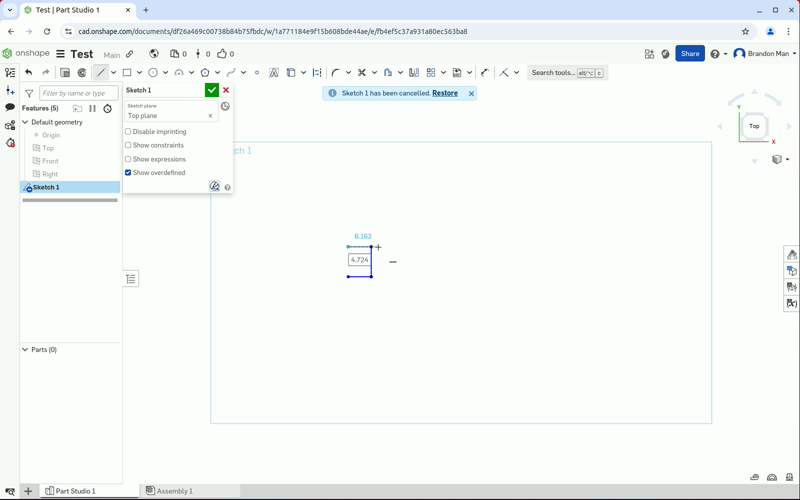
mouse_move(348, 276)
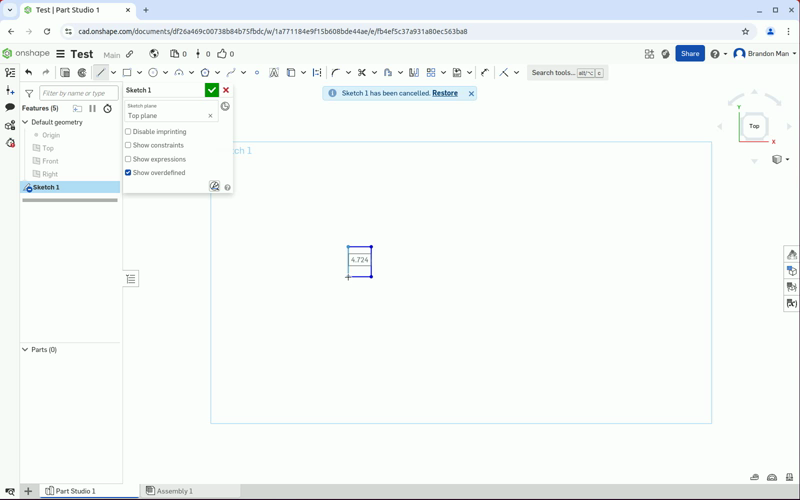
key_up(shift)
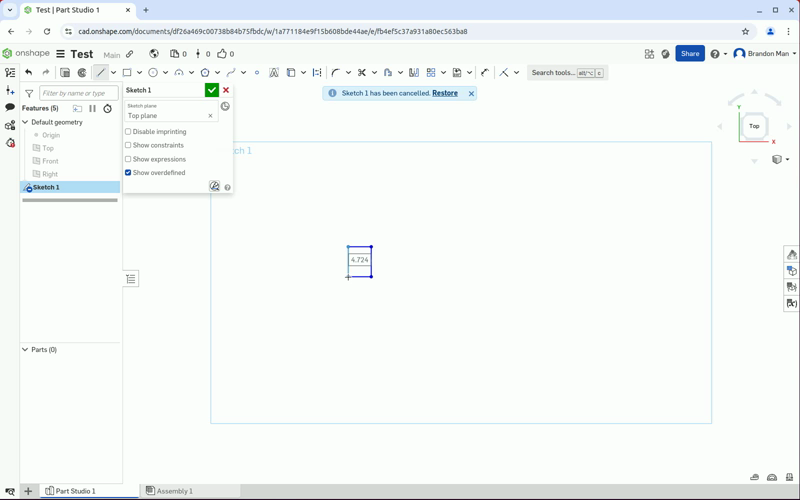
click(348, 276)
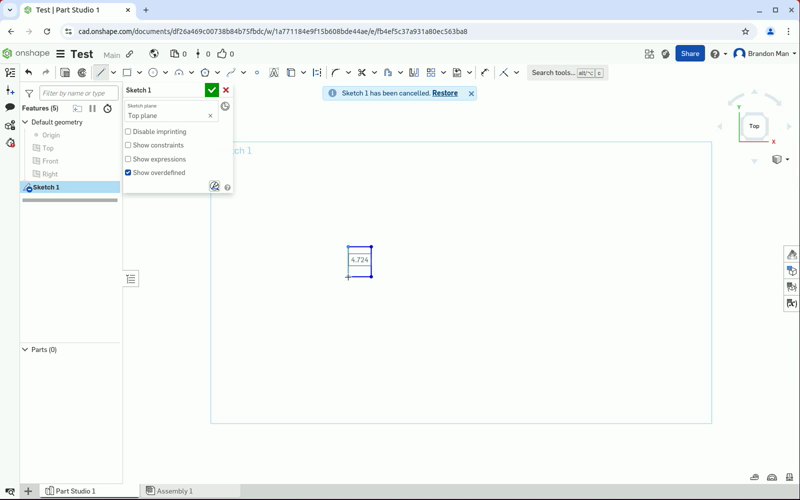
key(esc)
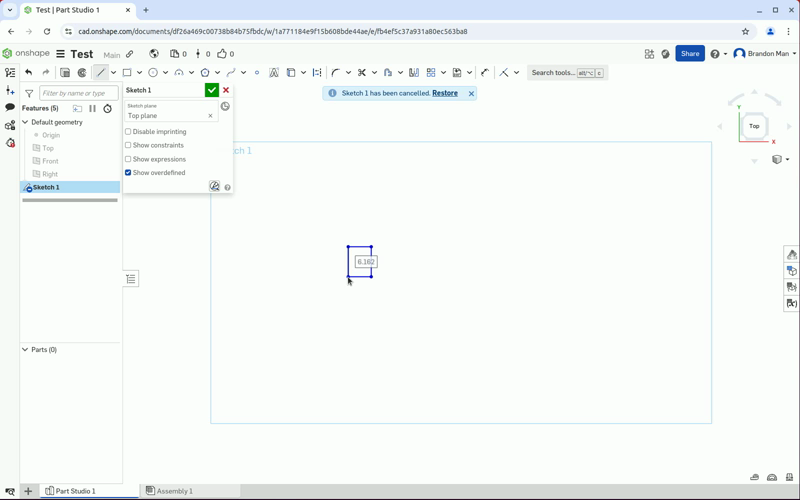
mouse_move(357, 258)
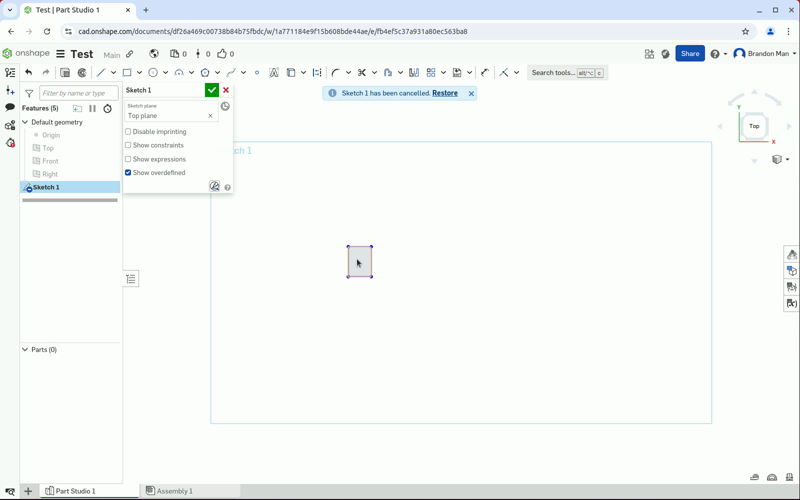
scroll(6)
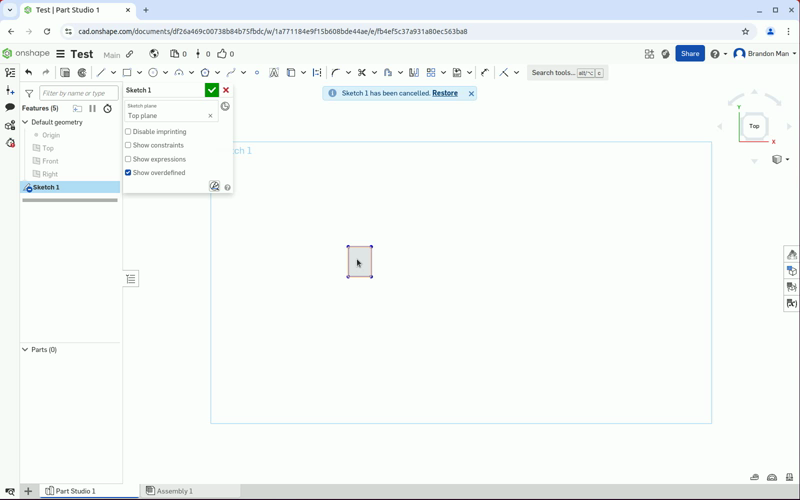
scroll(6)
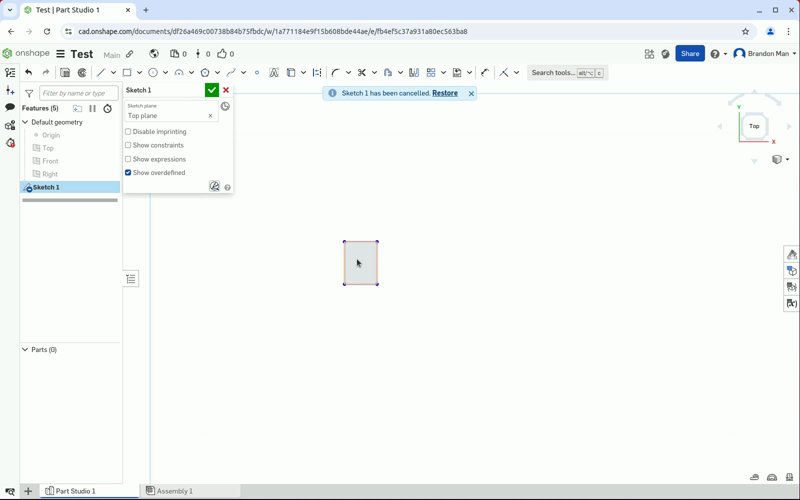
scroll(6)
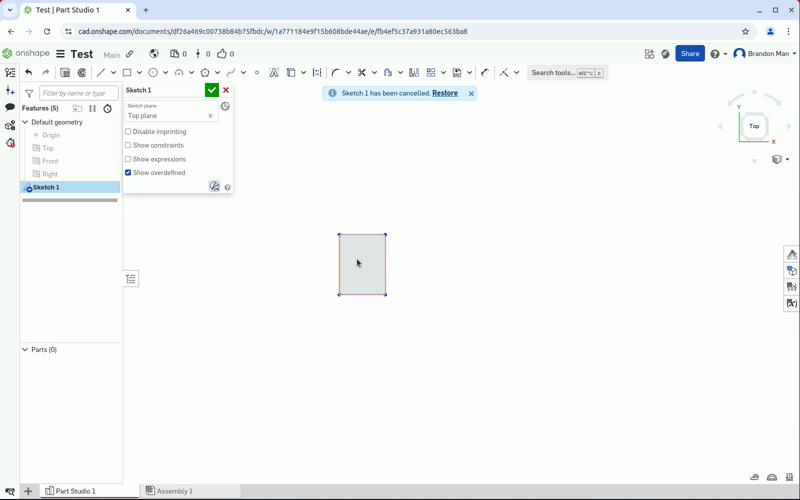
scroll(6)
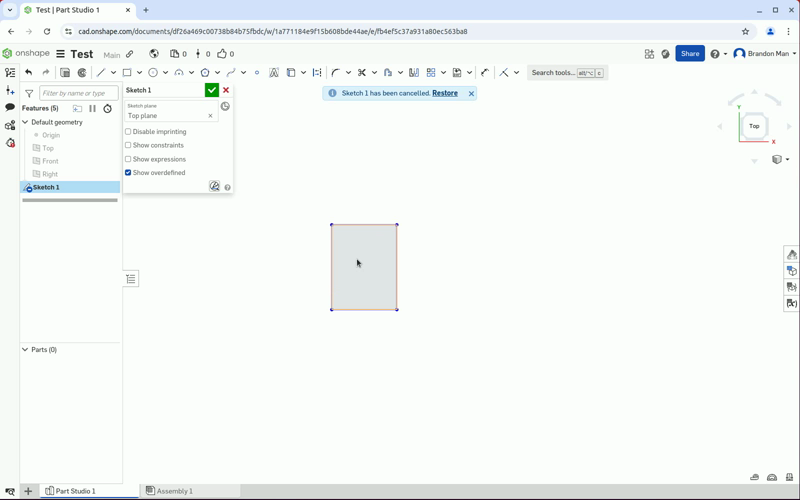
scroll(6)
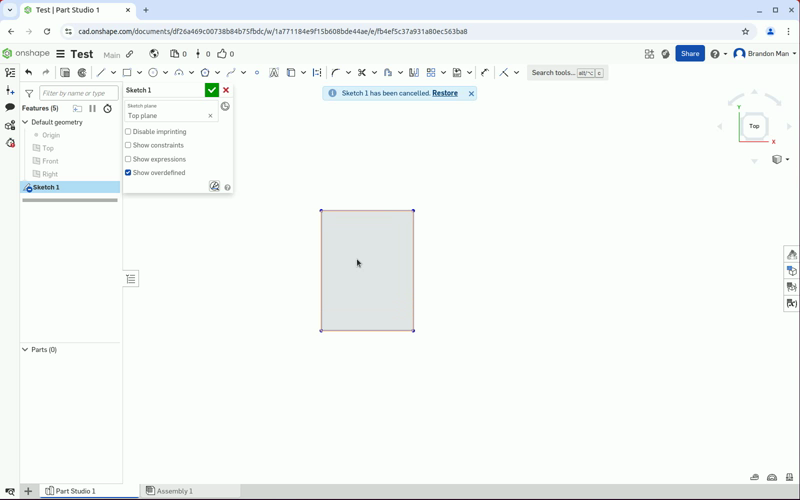
scroll(6)
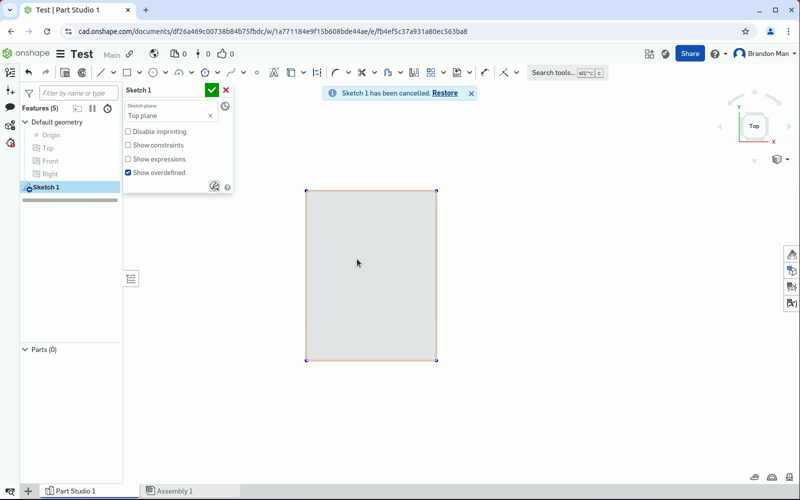
scroll(6)
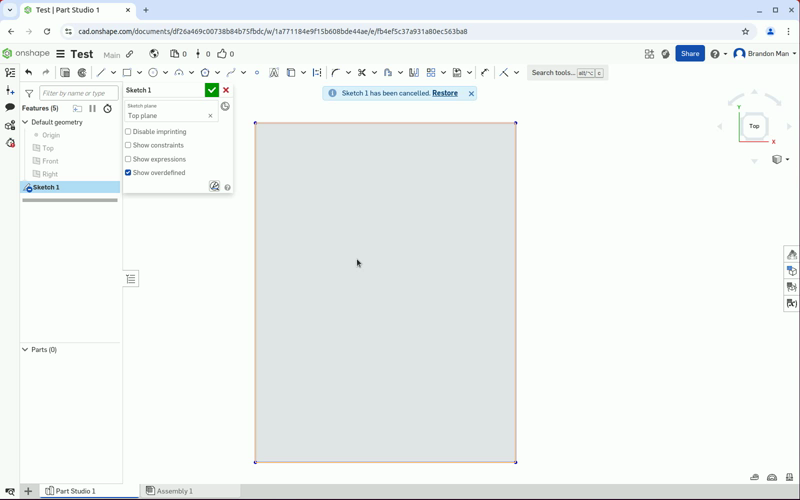
click(357, 258)
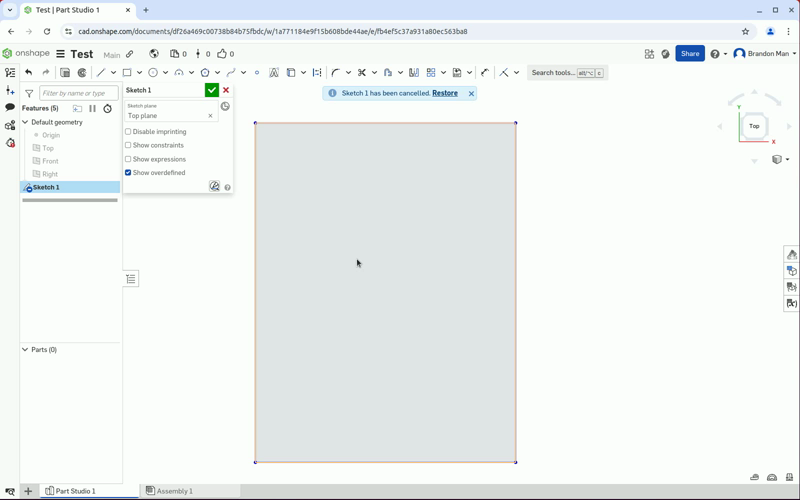
scroll(-6)
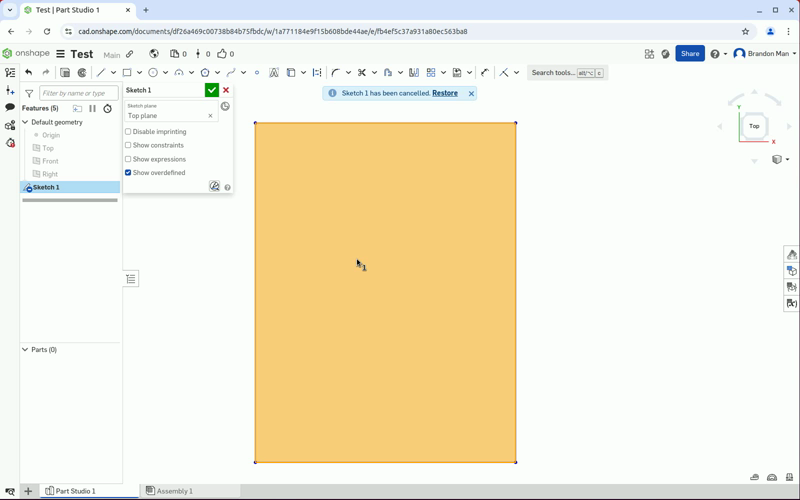
scroll(-6)
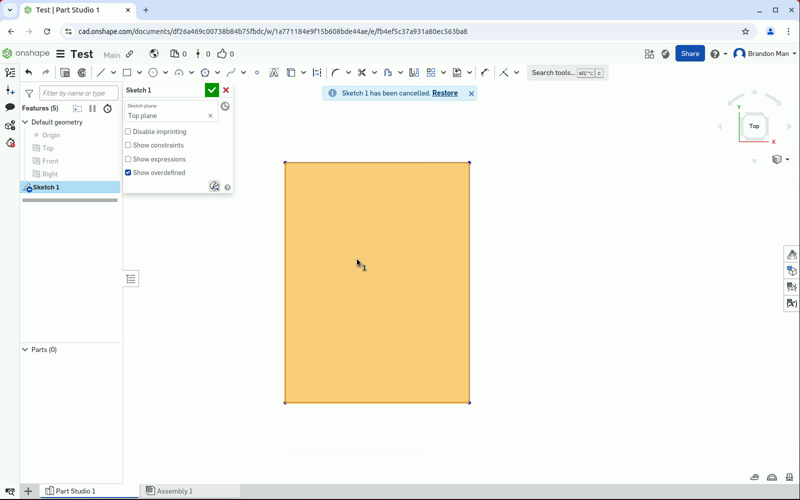
scroll(-6)
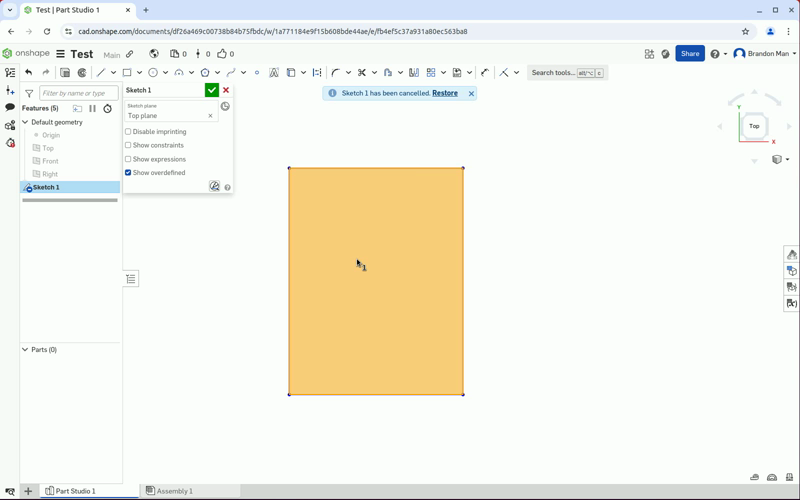
scroll(-6)
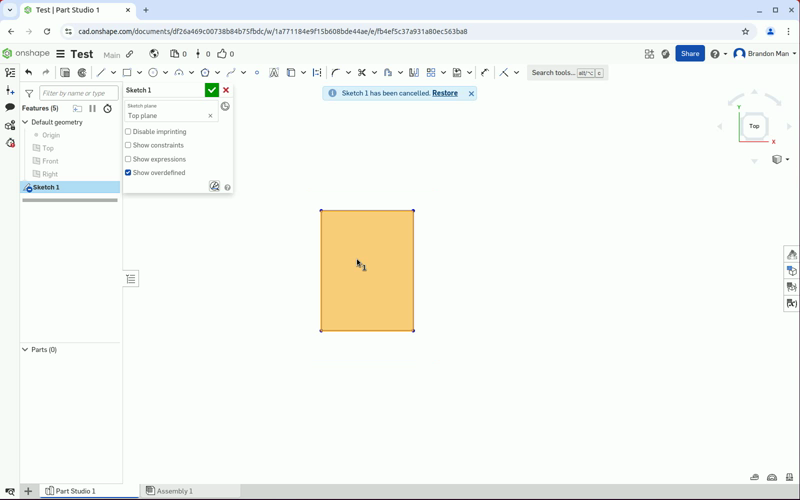
scroll(-6)
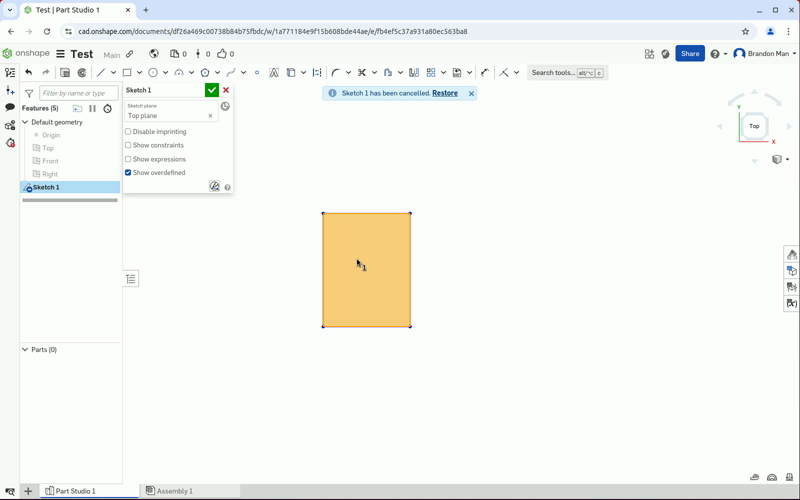
scroll(-6)
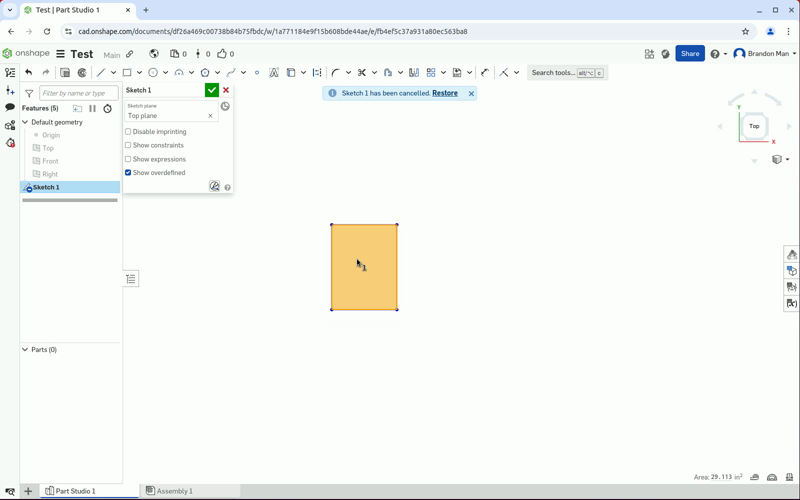
scroll(-6)
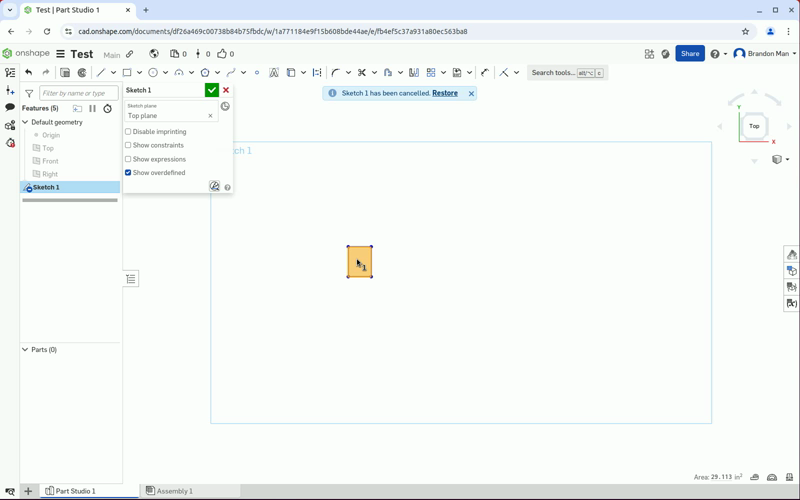
mouse_move(73, 352)
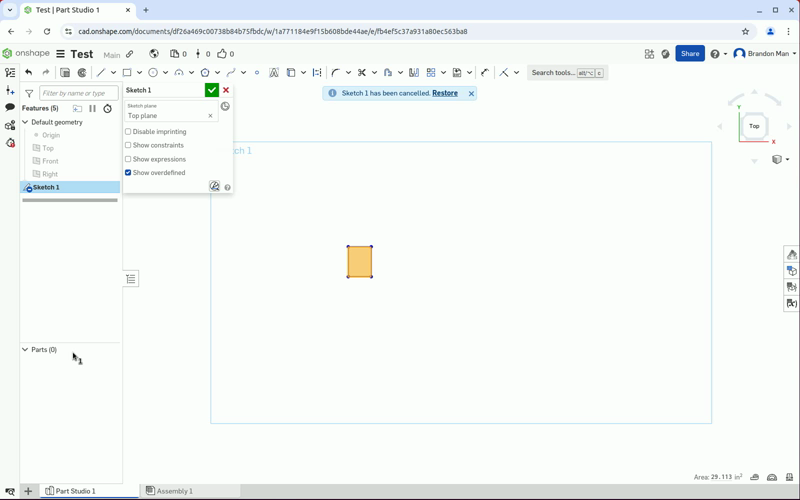
key(shift+y)
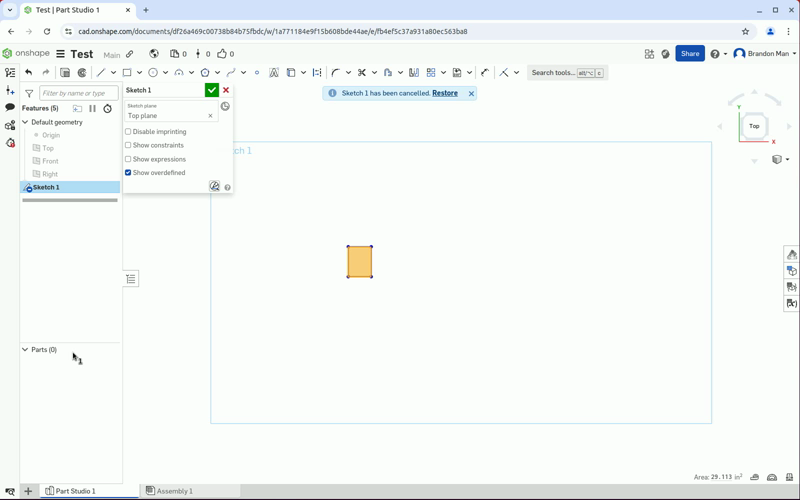
key(shift+e)
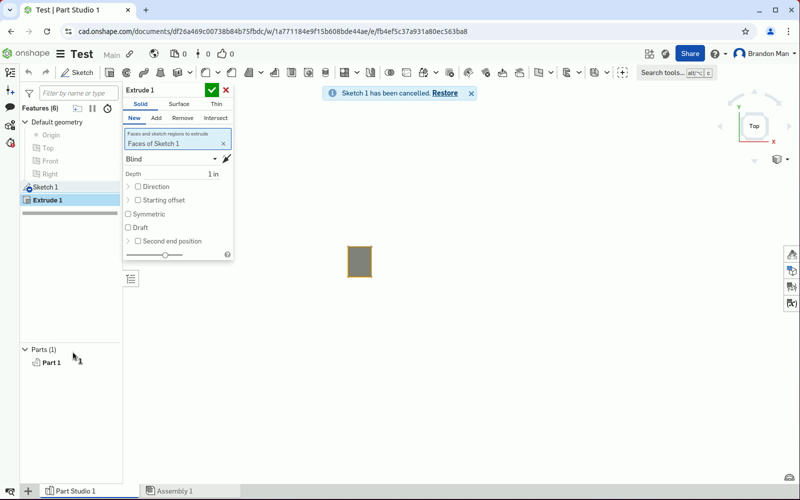
mouse_move(143, 106)
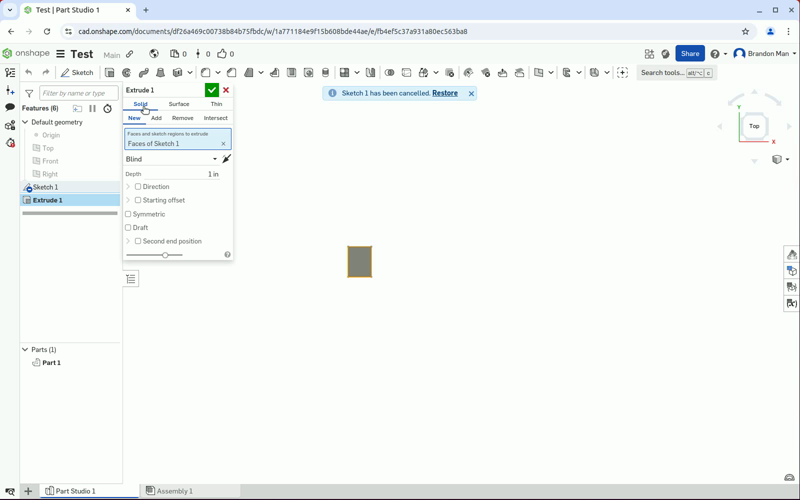
click(143, 106)
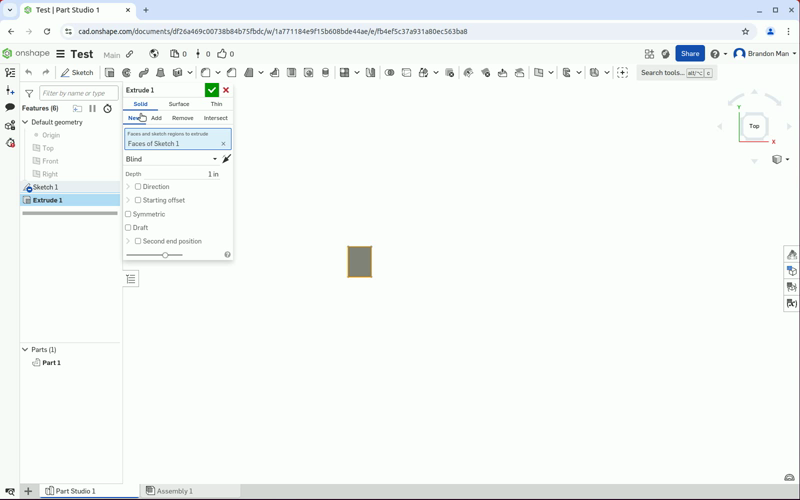
mouse_move(137, 120)
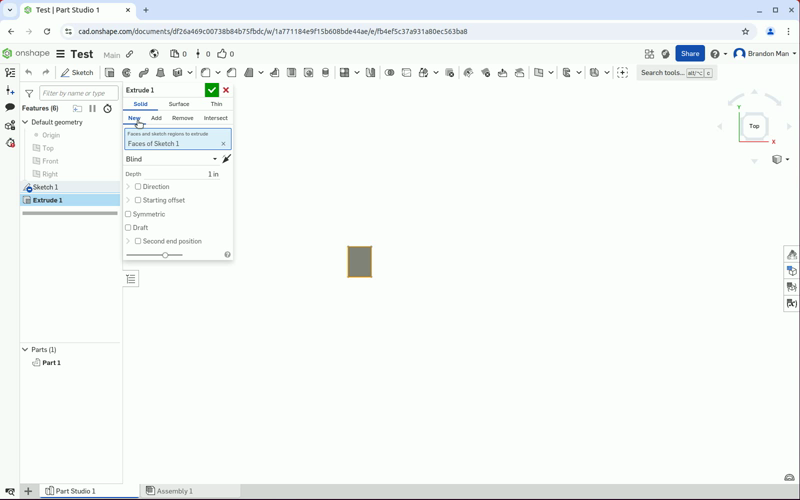
click(137, 120)
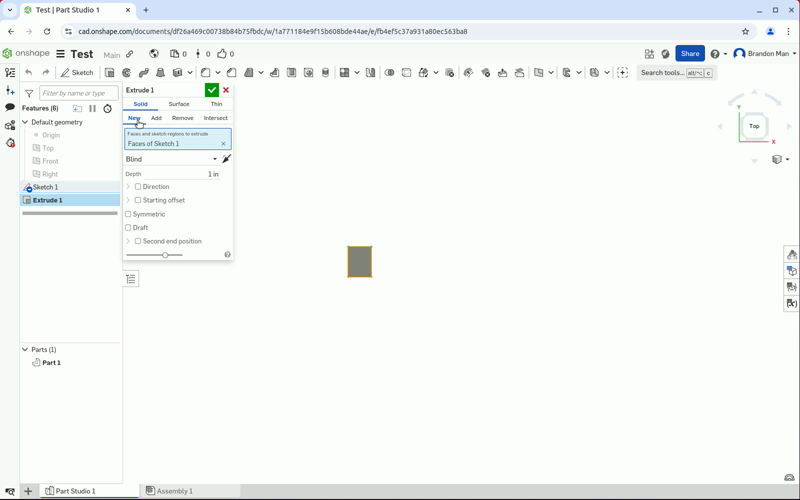
key(tab, 4)
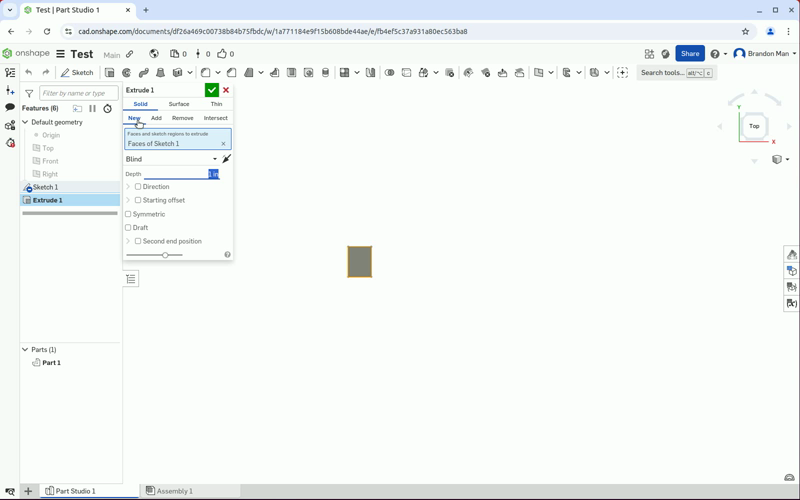
text(0.481)
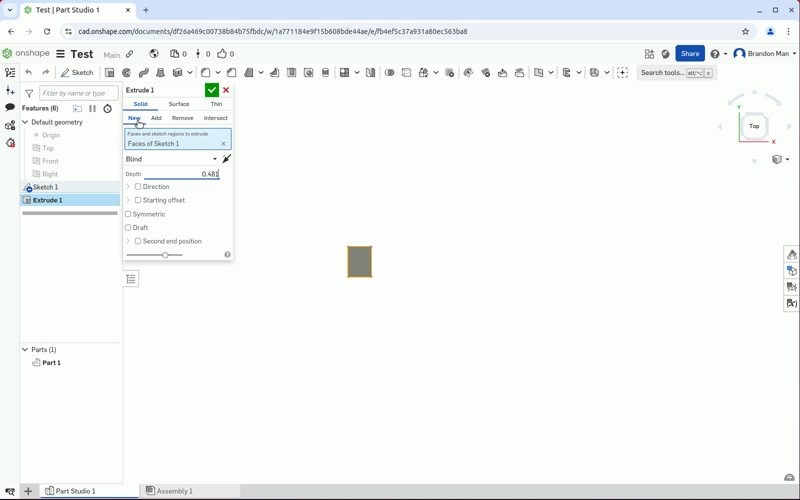
key(enter)
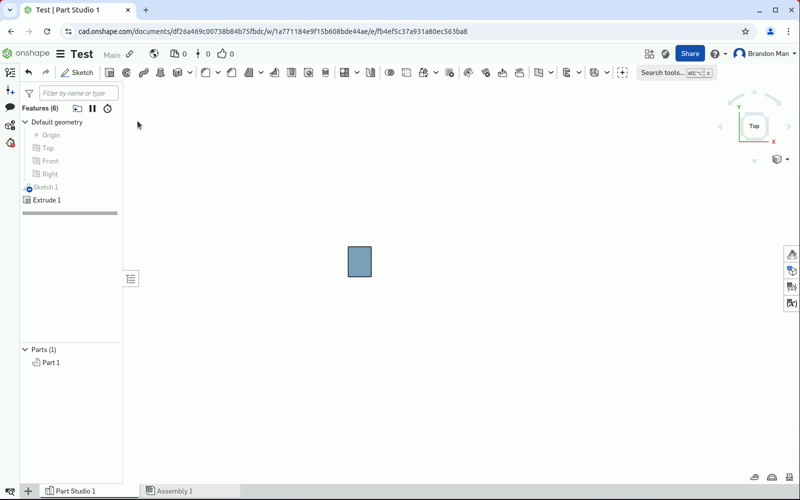
key(shift+h)
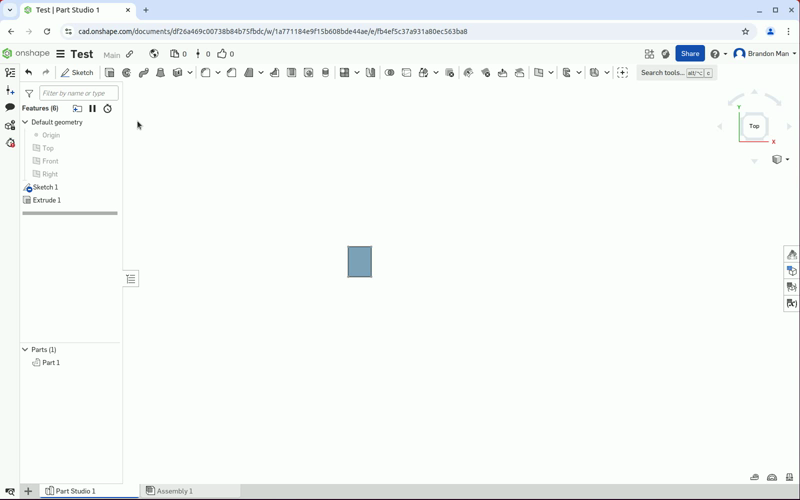
key(shift+h)
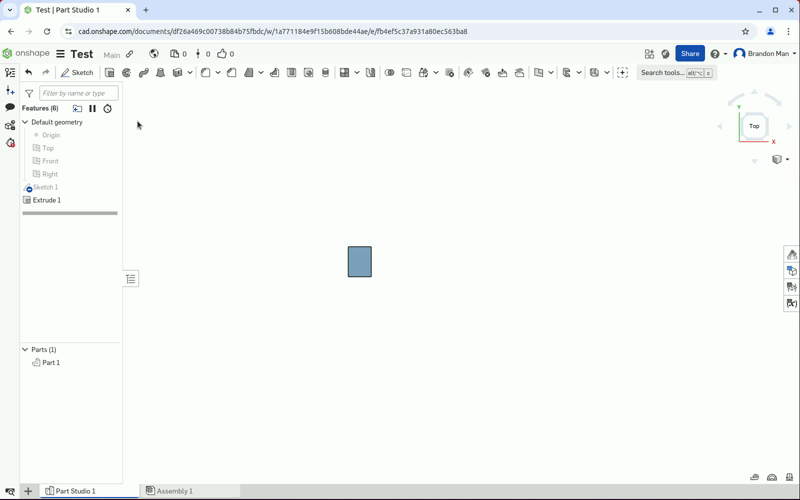
mouse_move(73, 189)
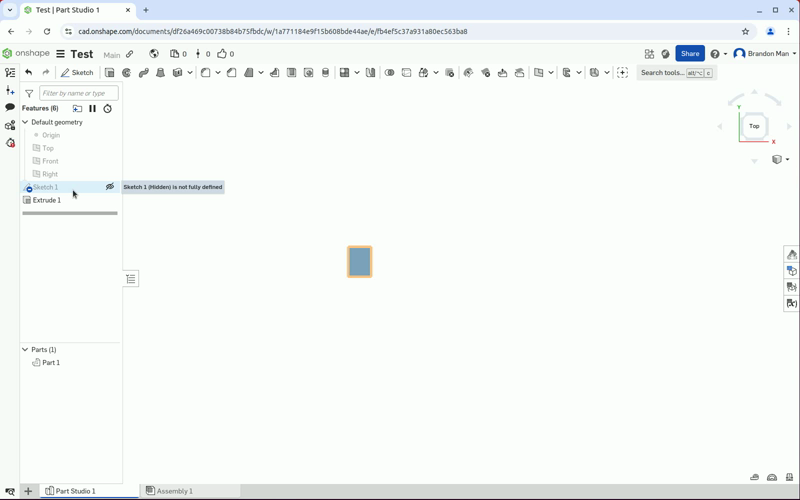
click(73, 189)
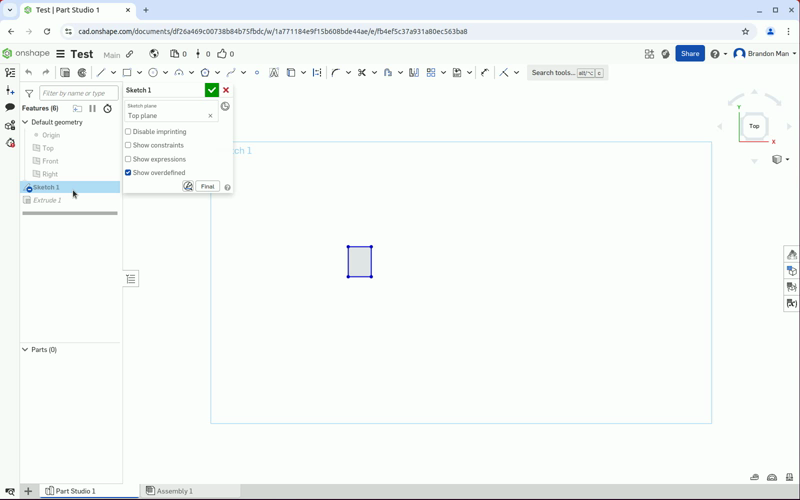
mouse_move(229, 92)
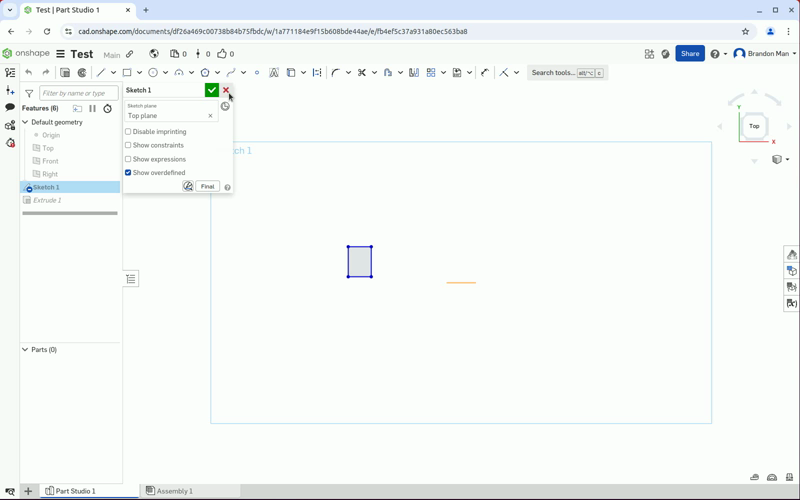
click(229, 92)
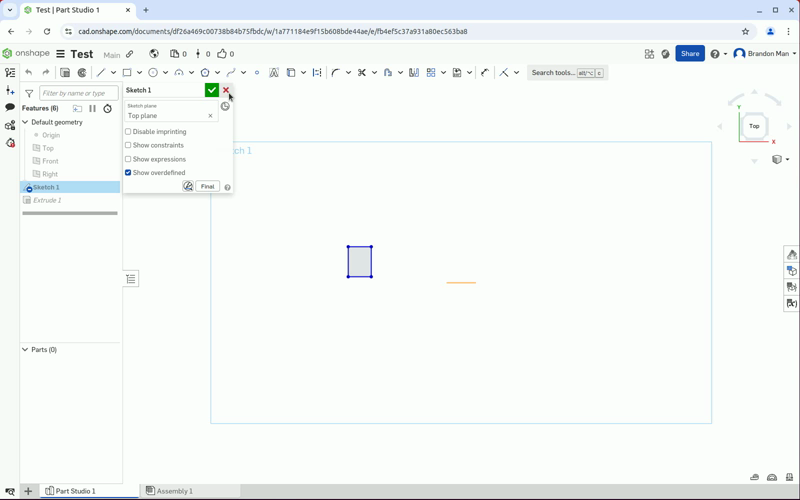
key(shift+s)
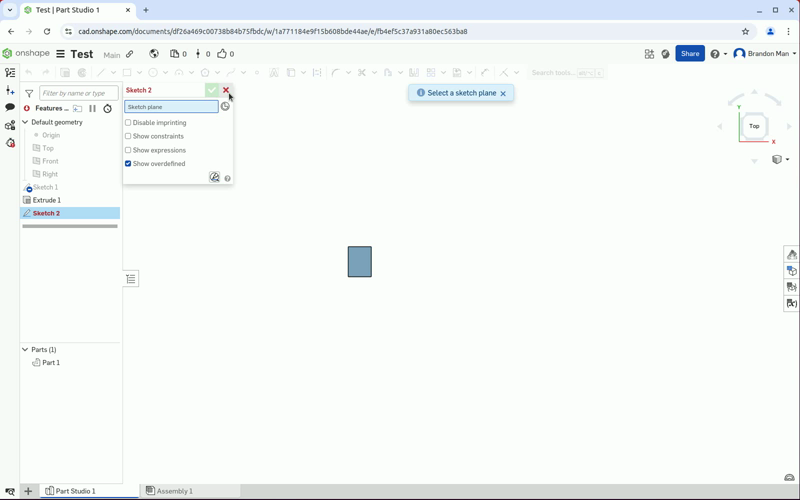
mouse_move(73, 150)
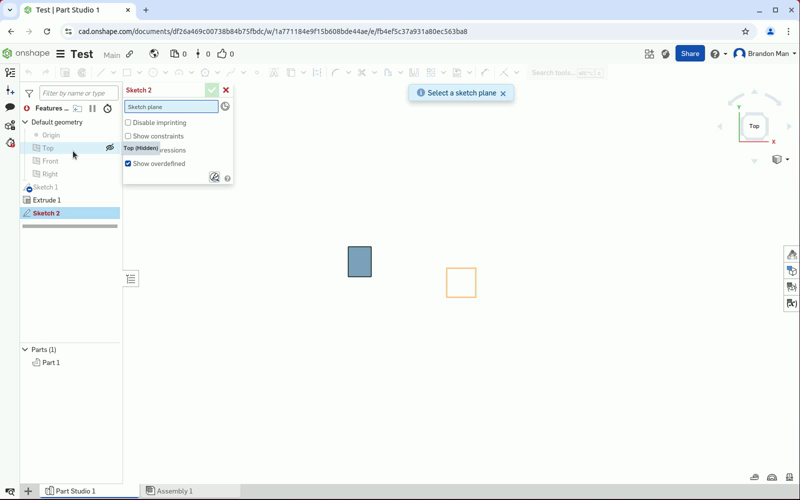
click(73, 150)
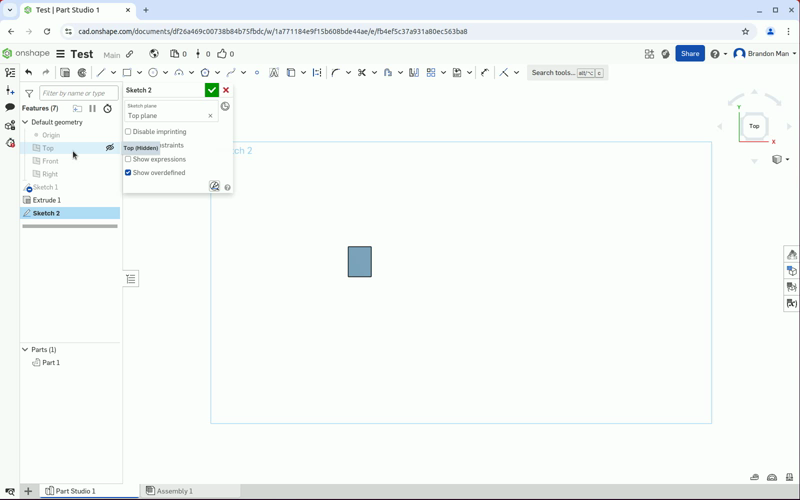
mouse_move(73, 352)
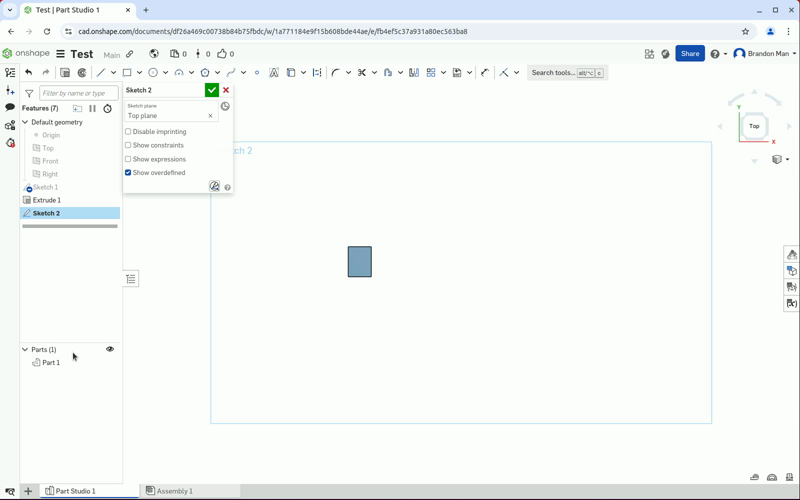
key(y)
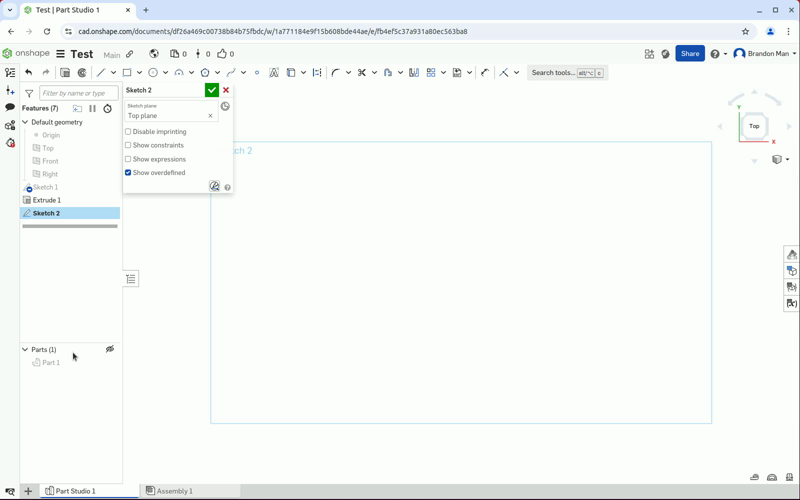
key(l)
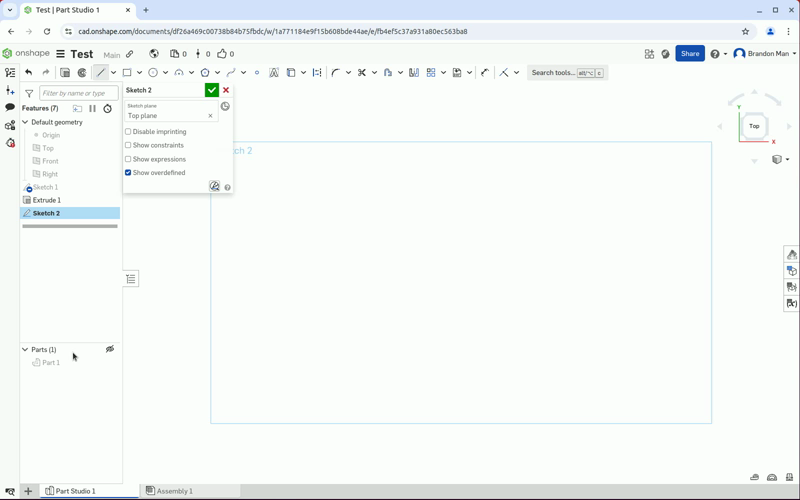
key_down(shift)
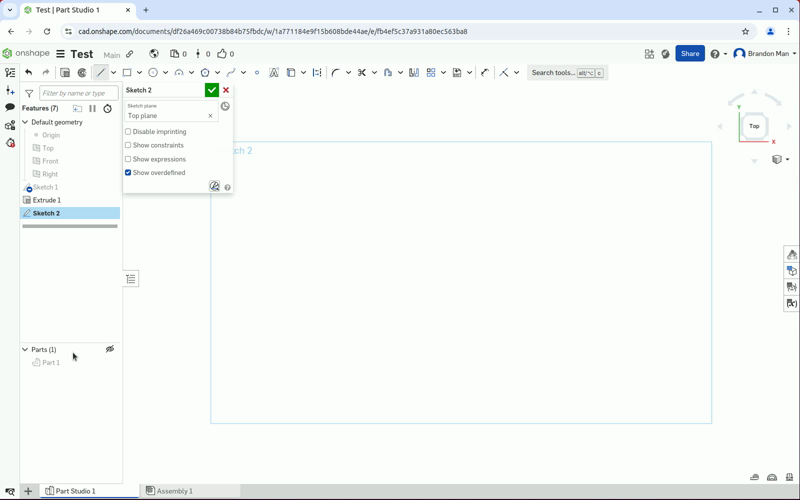
mouse_move(379, 278)
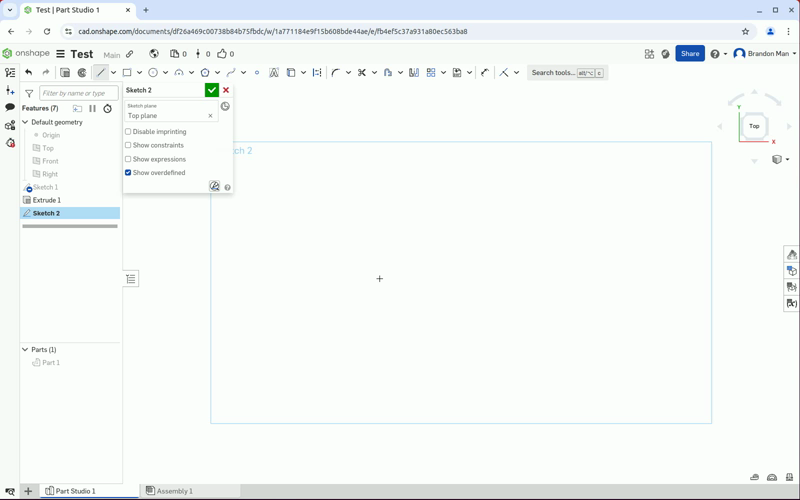
click(379, 278)
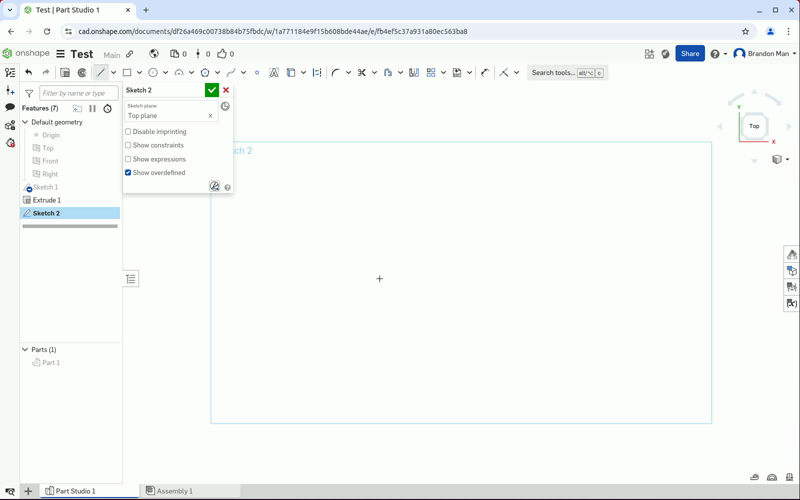
key_up(shift)
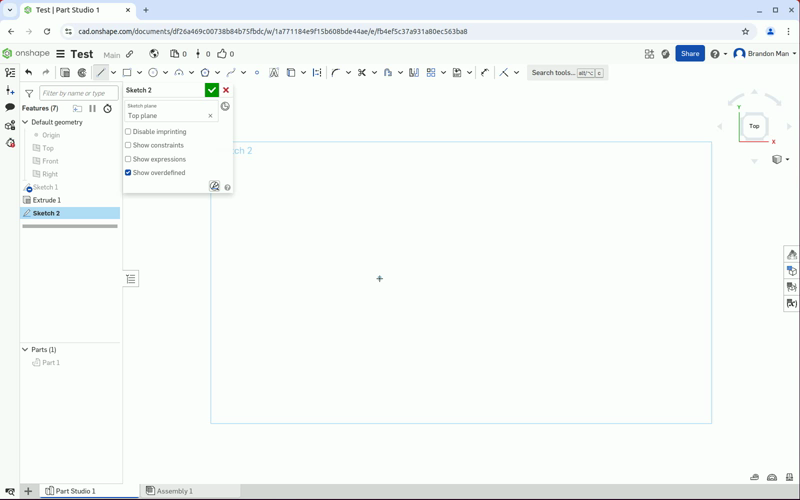
key_down(shift)
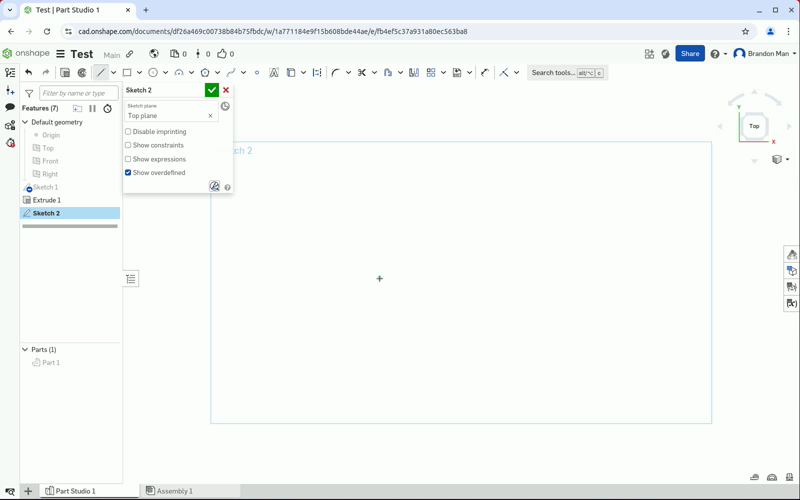
mouse_move(409, 278)
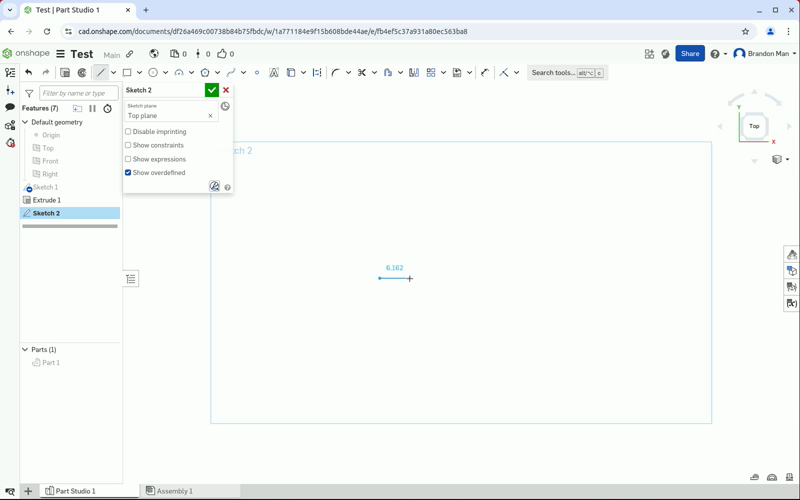
mouse_move(400, 278)
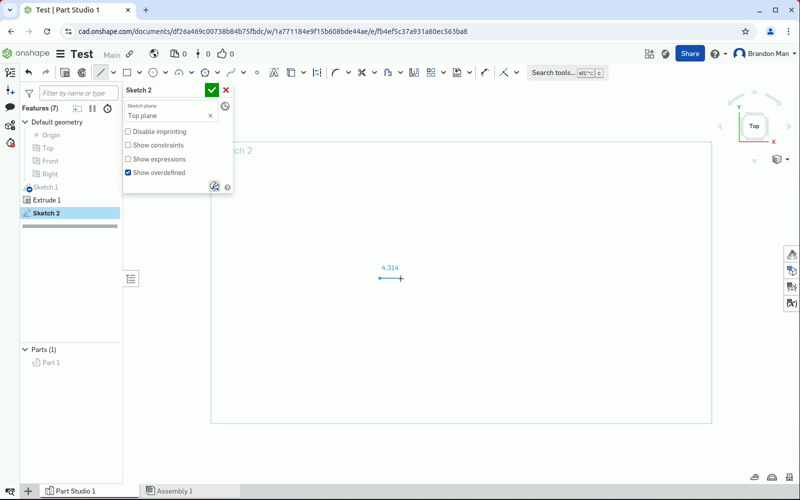
click(400, 278)
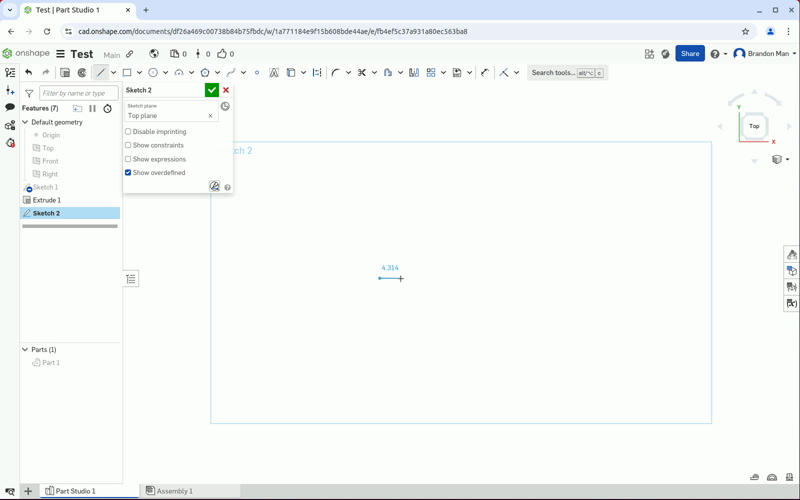
key_up(shift)
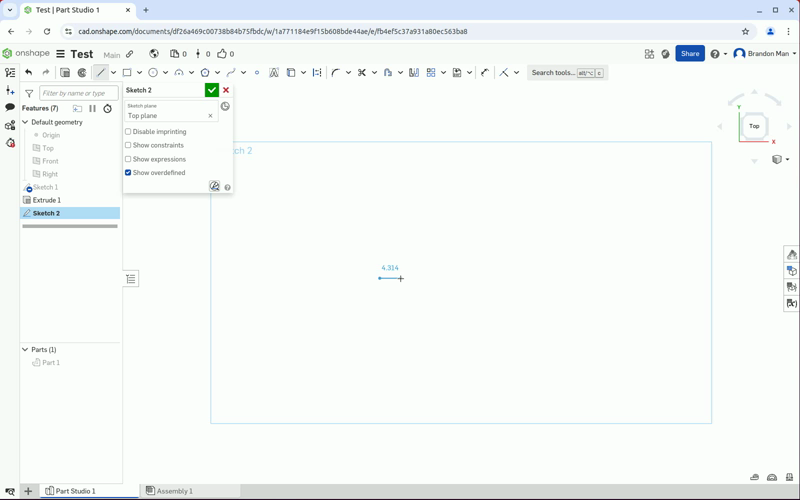
key_down(shift)
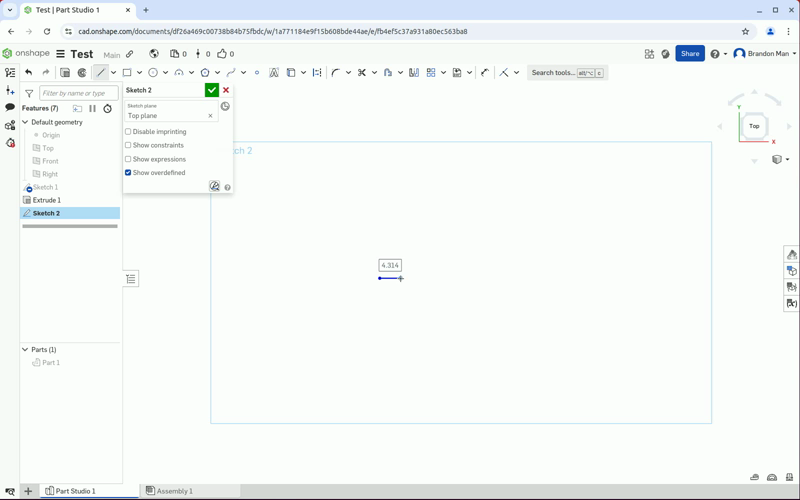
mouse_move(430, 278)
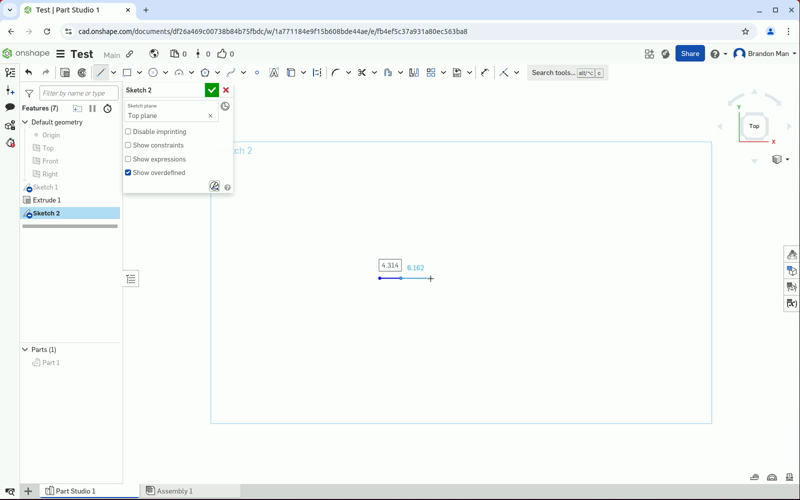
mouse_move(400, 250)
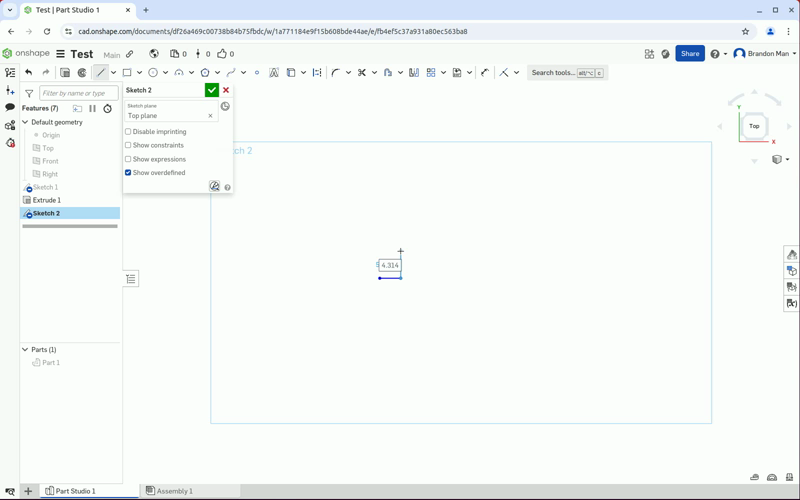
click(400, 250)
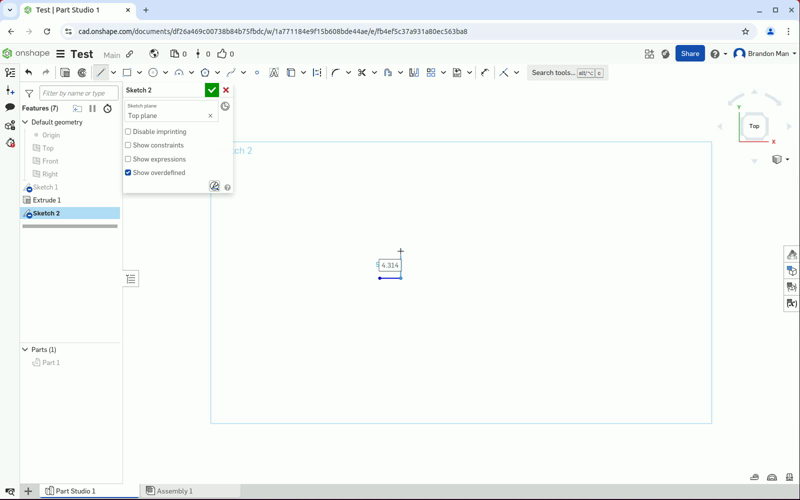
key_up(shift)
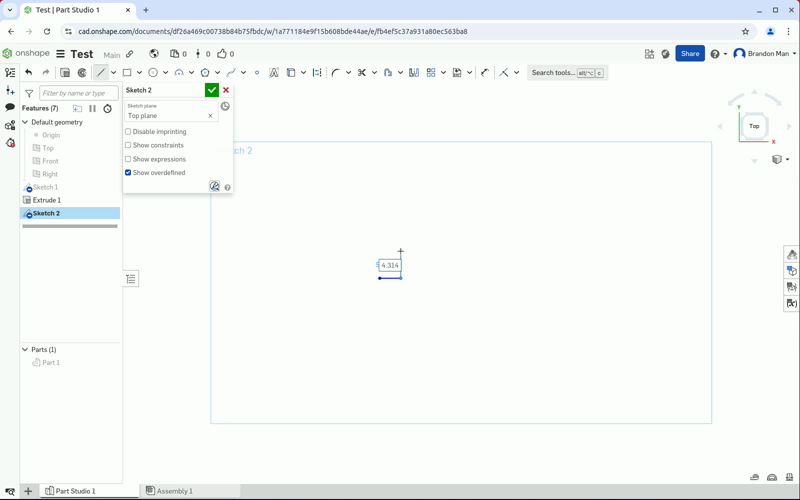
key_down(shift)
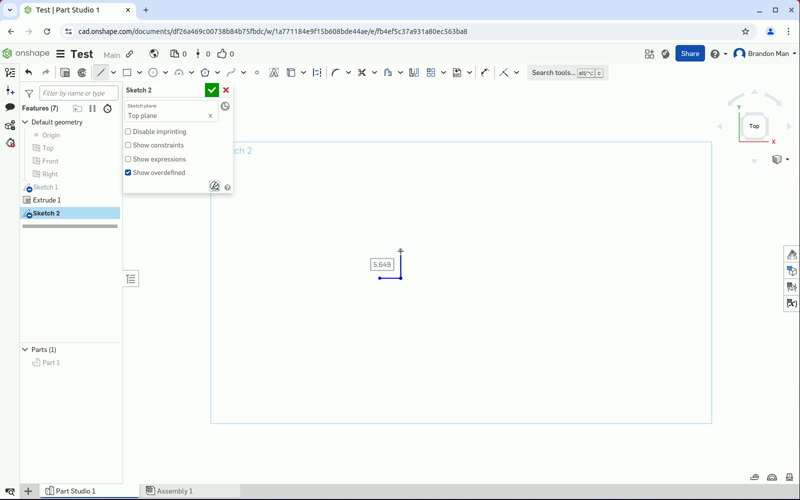
mouse_move(430, 250)
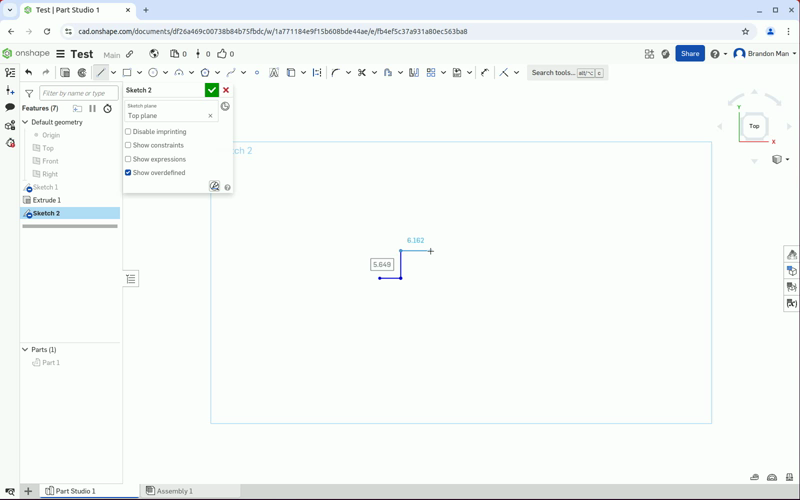
mouse_move(379, 250)
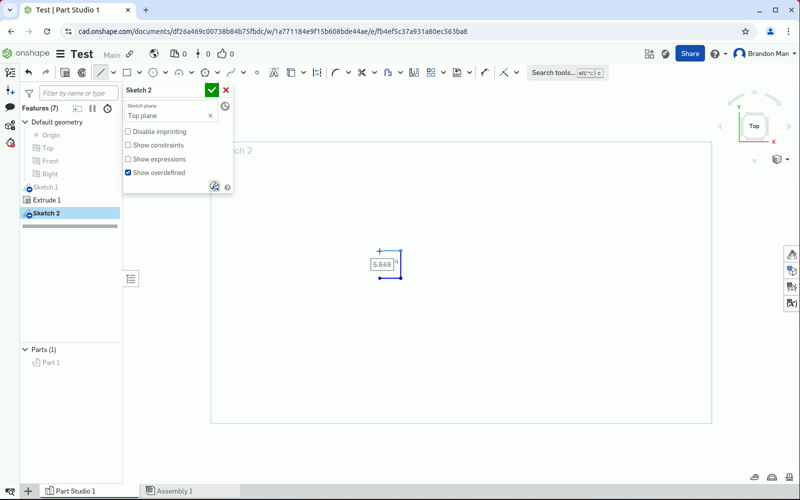
click(379, 250)
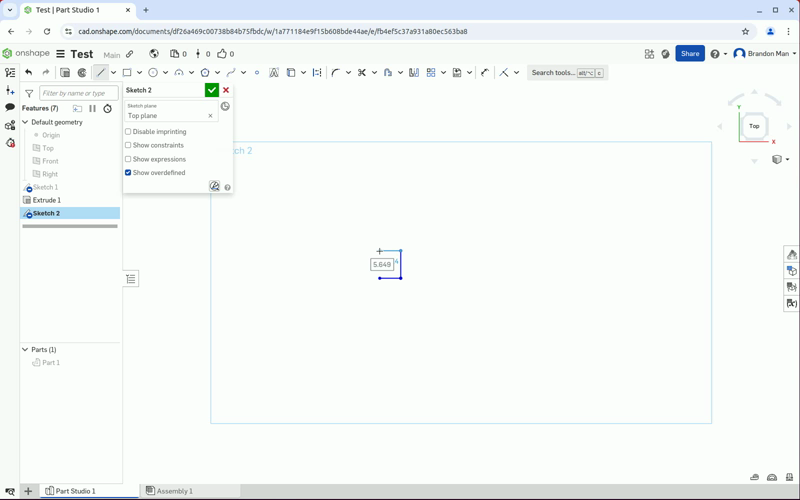
key_up(shift)
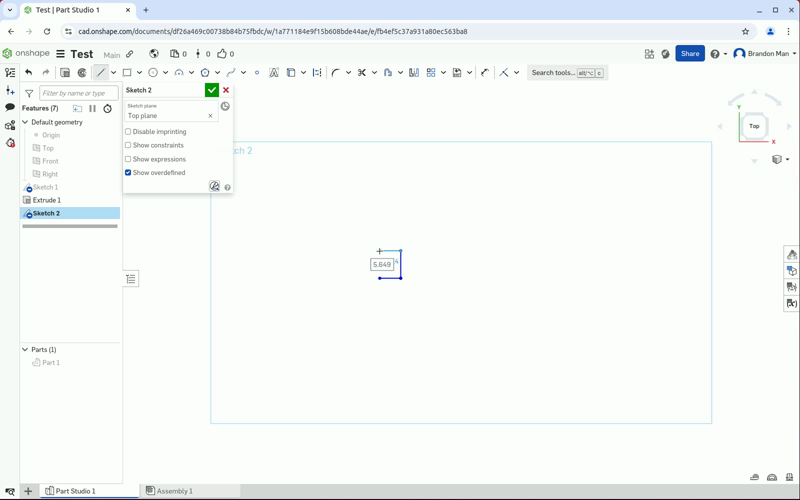
mouse_move(409, 250)
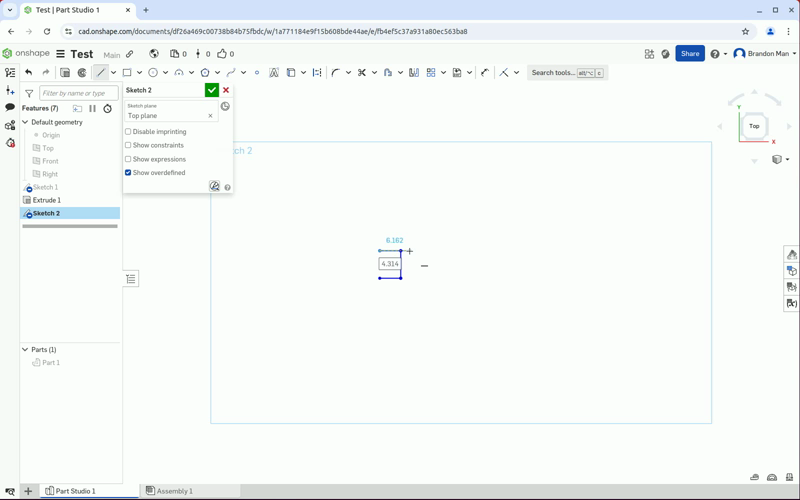
key_down(shift)
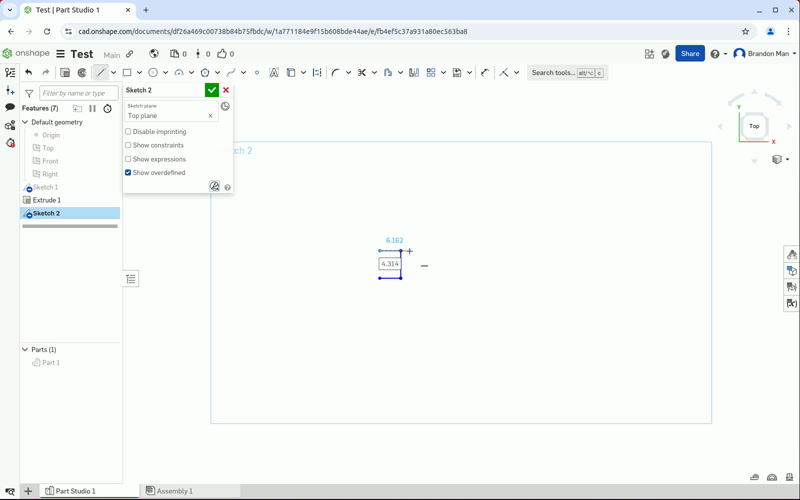
mouse_move(379, 278)
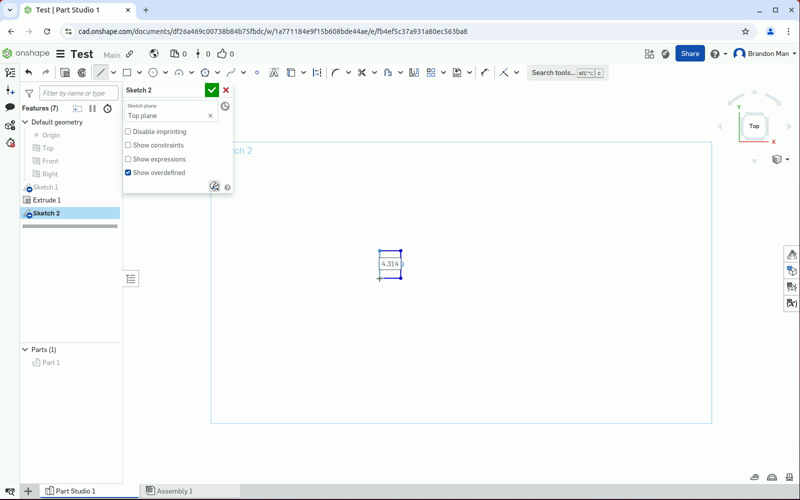
key_up(shift)
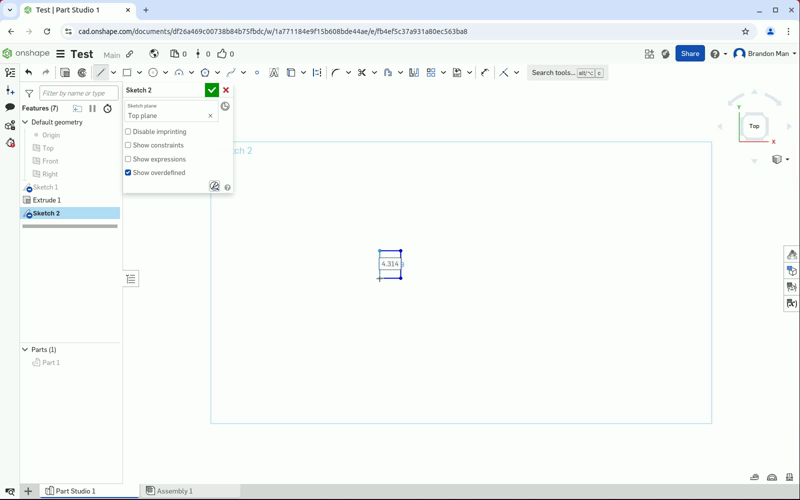
click(379, 278)
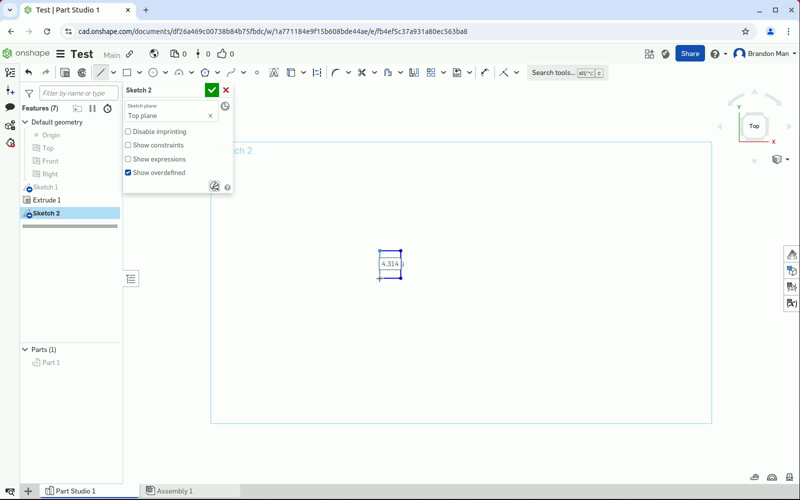
key(esc)
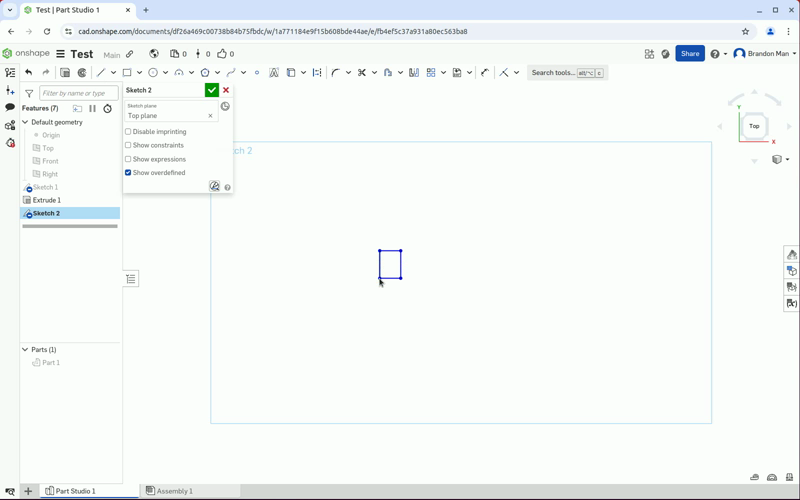
mouse_move(384, 271)
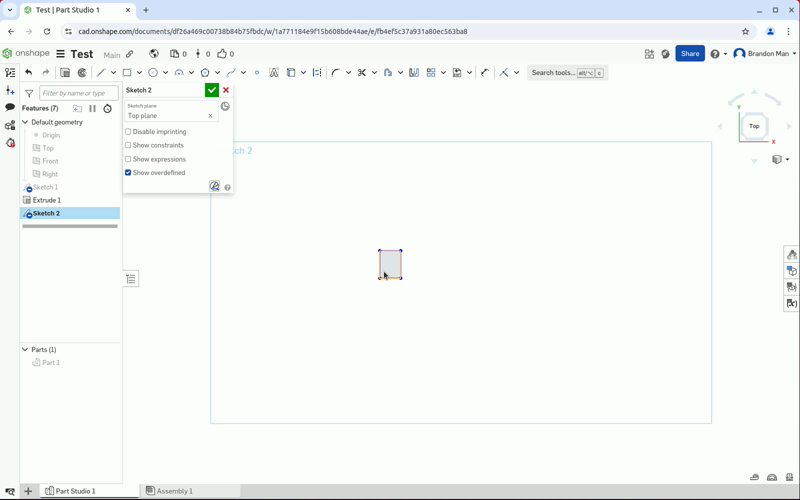
scroll(6)
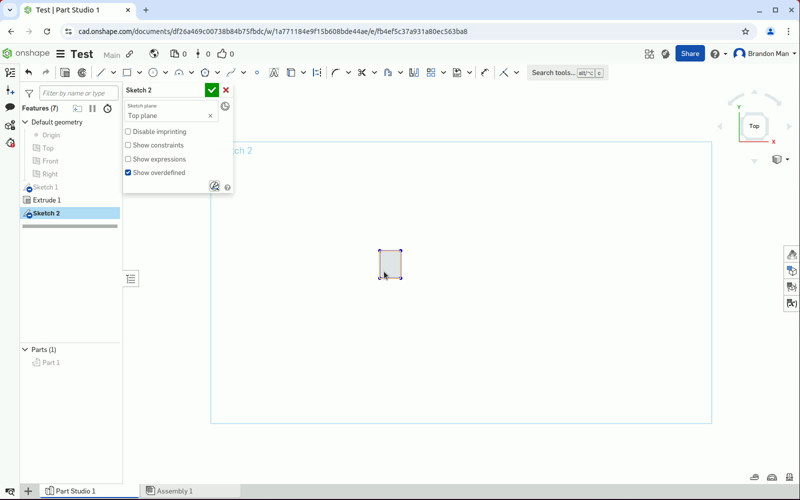
scroll(6)
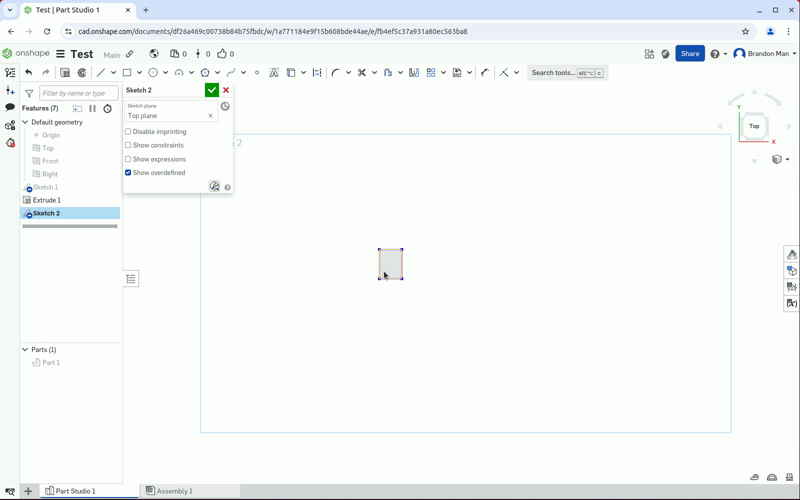
scroll(6)
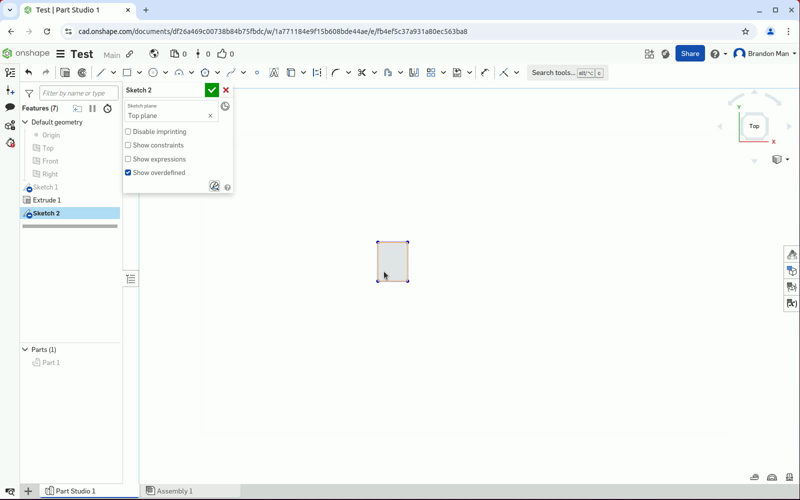
scroll(6)
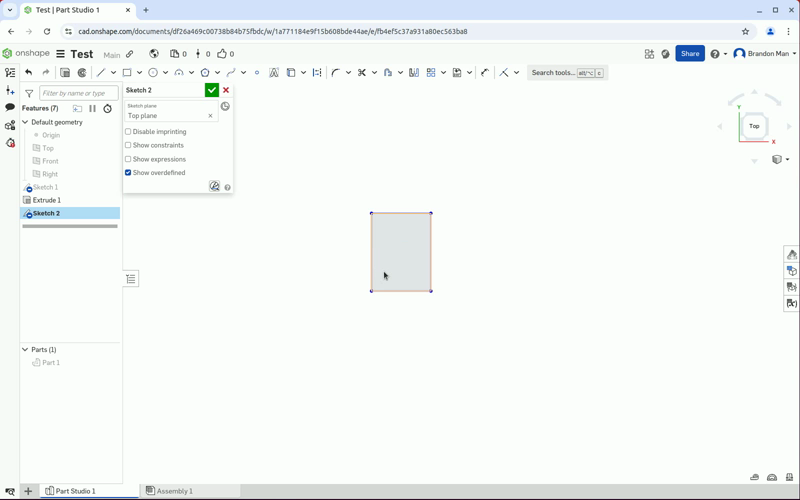
scroll(6)
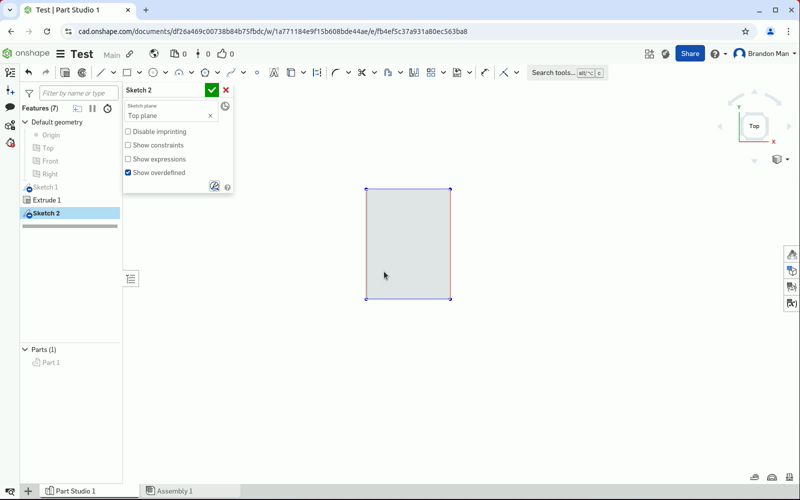
scroll(6)
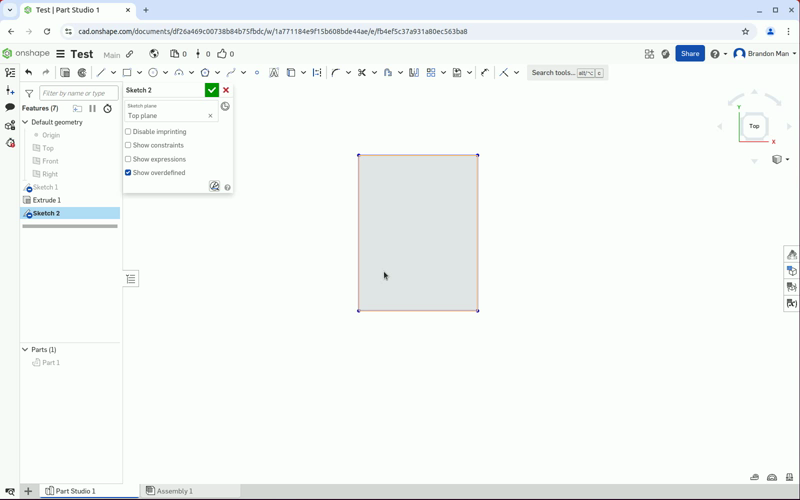
scroll(6)
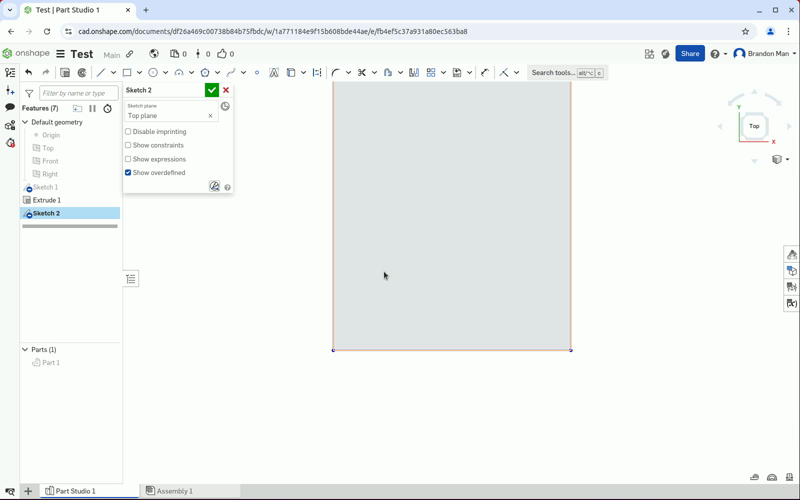
click(384, 271)
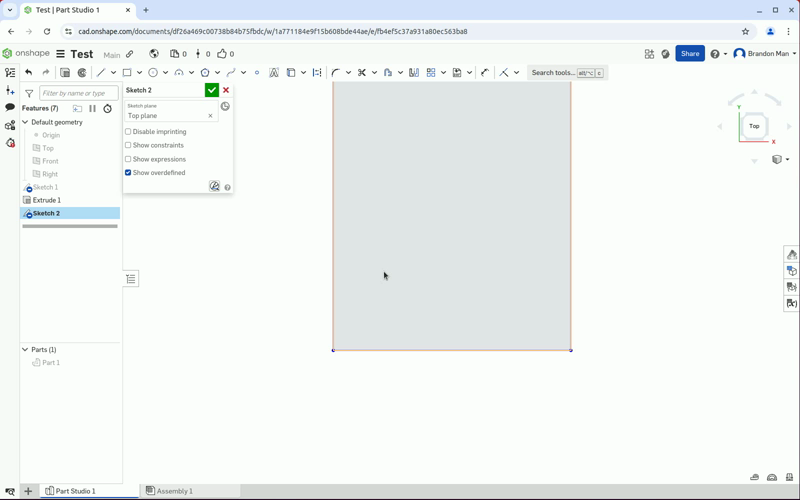
scroll(-6)
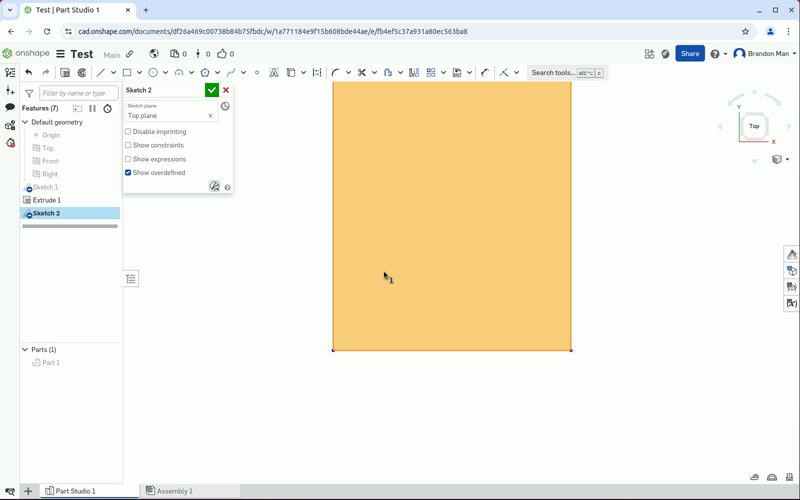
scroll(-6)
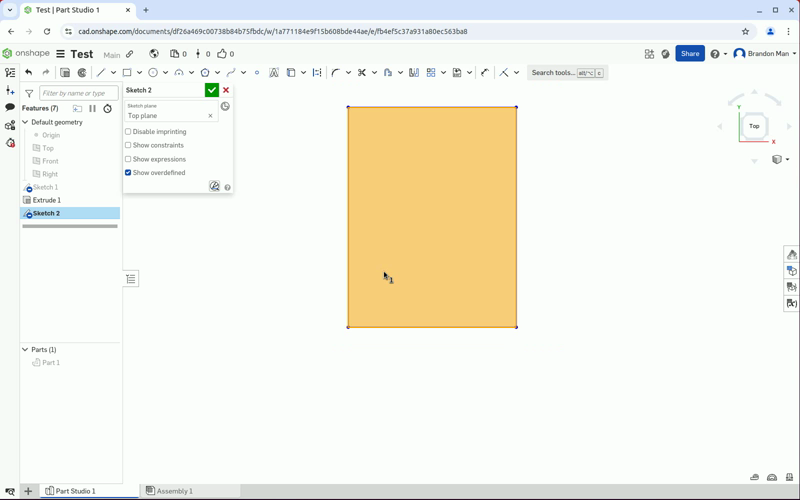
scroll(-6)
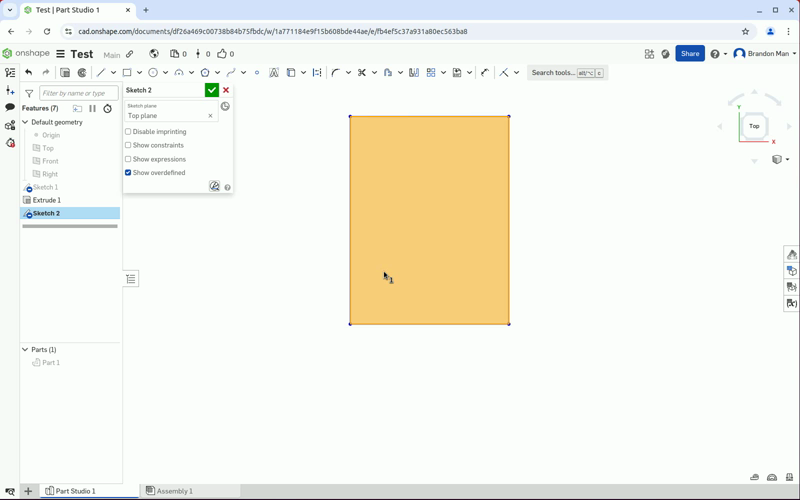
scroll(-6)
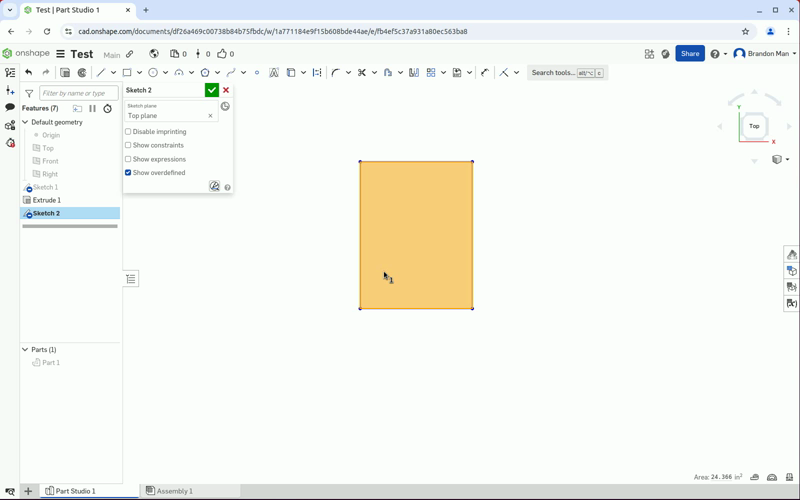
scroll(-6)
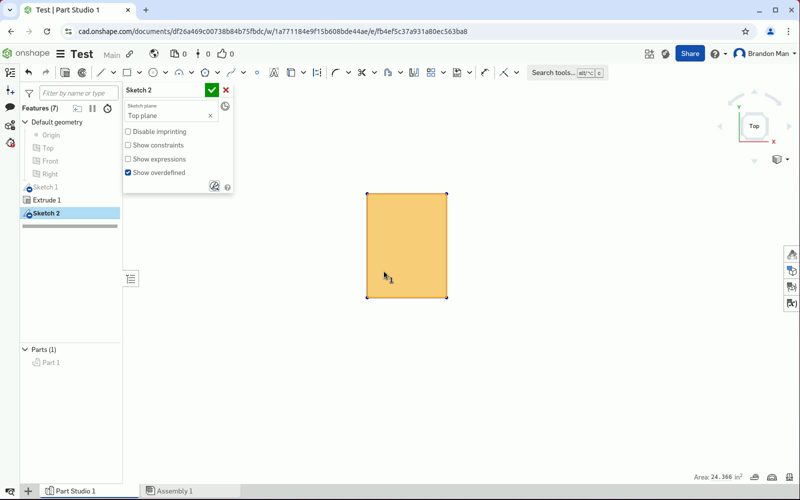
scroll(-6)
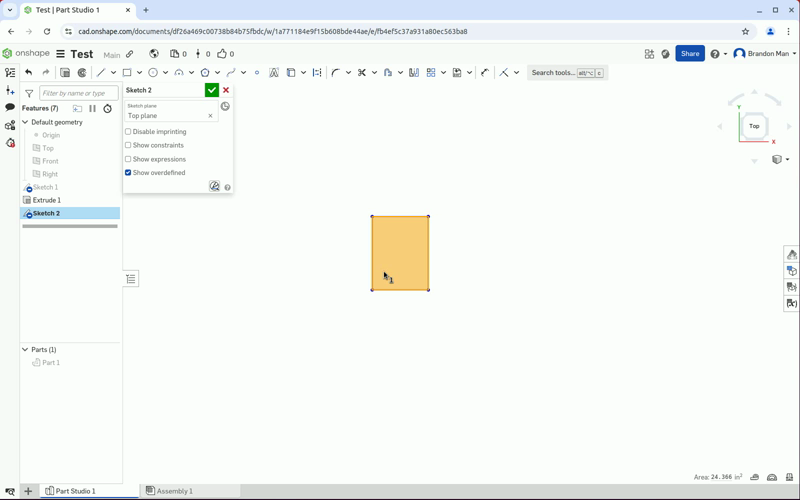
scroll(-6)
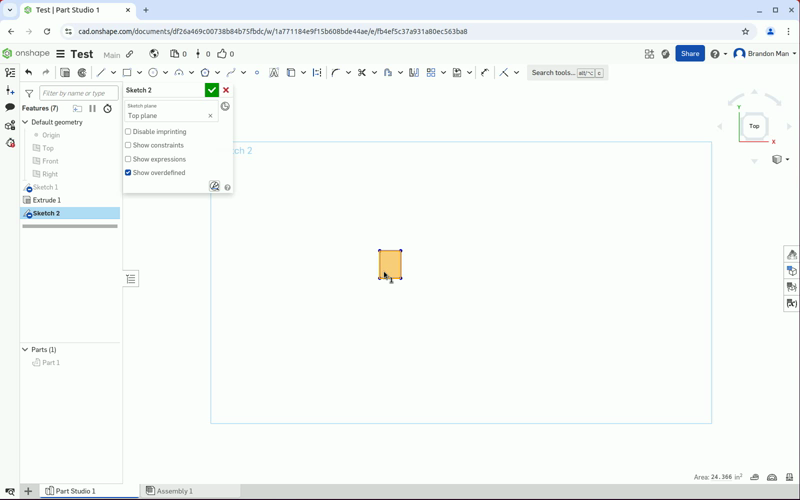
mouse_move(73, 352)
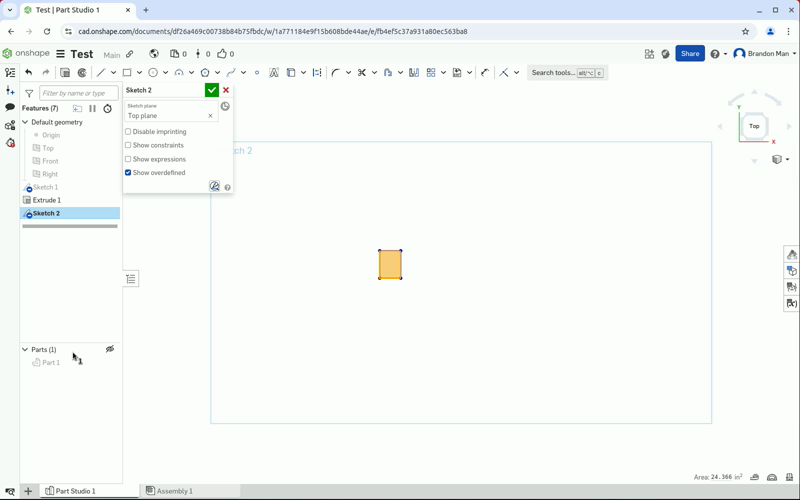
key(shift+y)
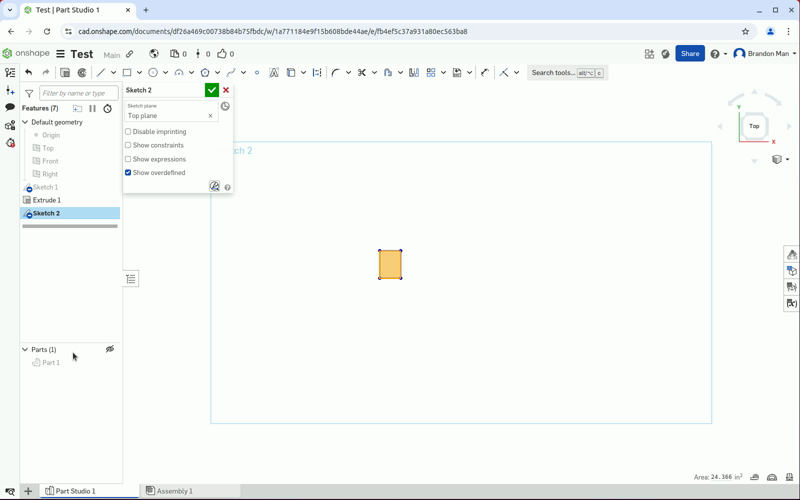
key(shift+e)
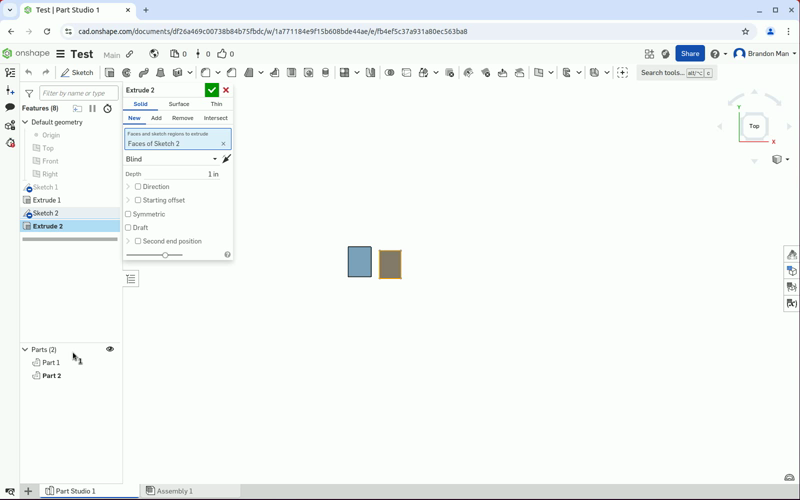
mouse_move(143, 106)
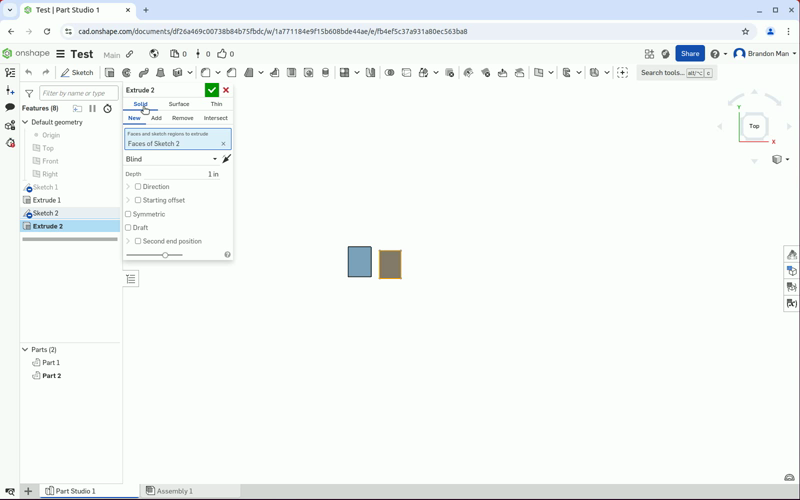
click(143, 106)
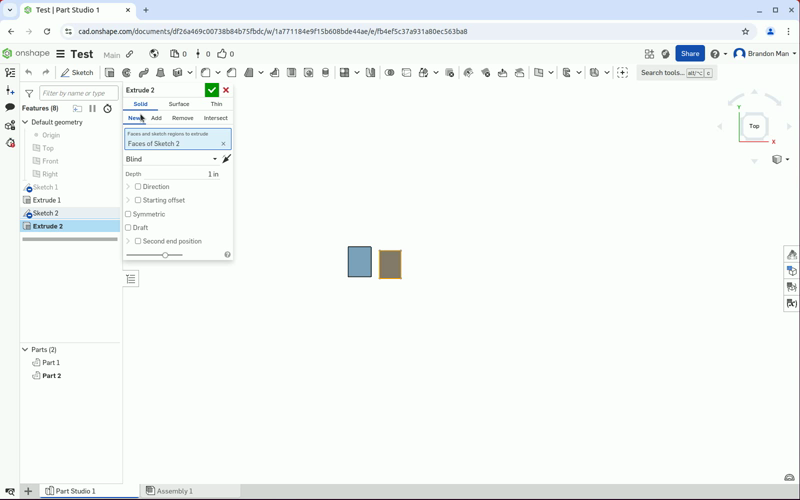
mouse_move(137, 120)
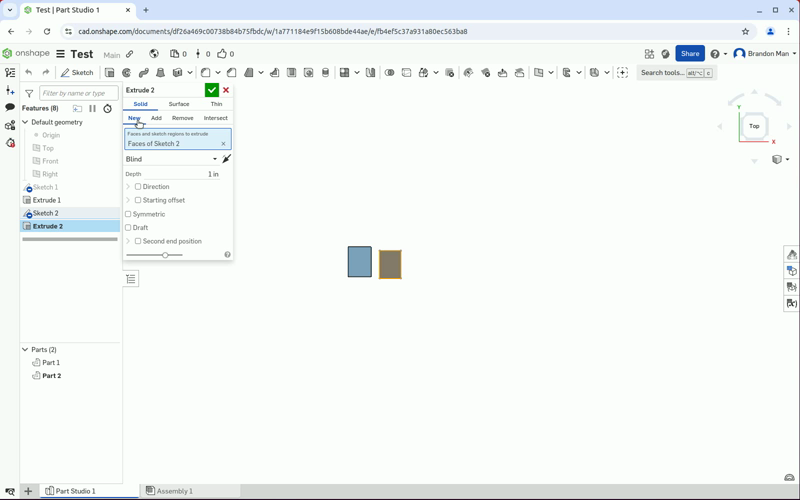
click(137, 120)
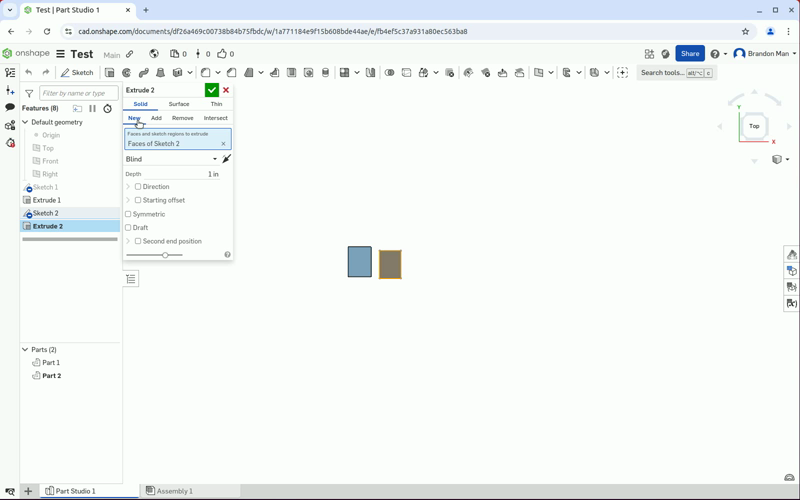
key(tab, 4)
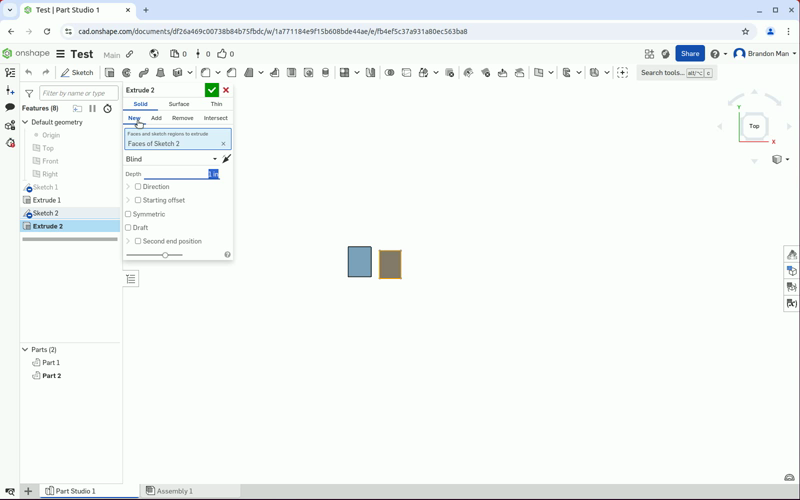
text(0.481)
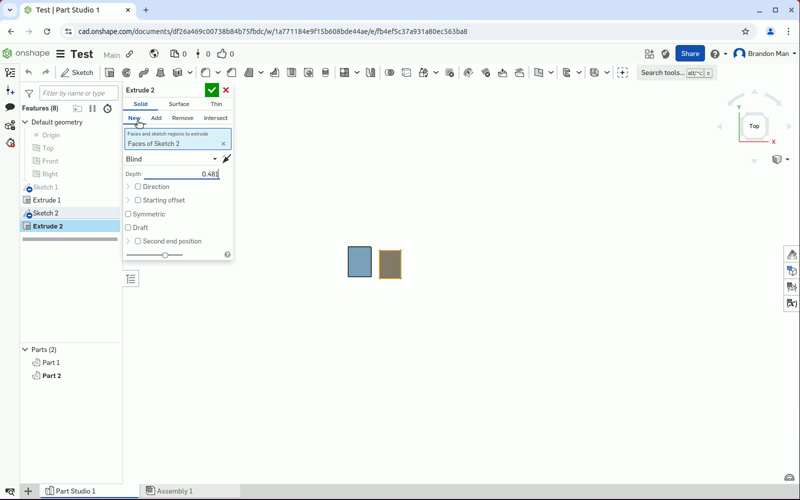
key(enter)
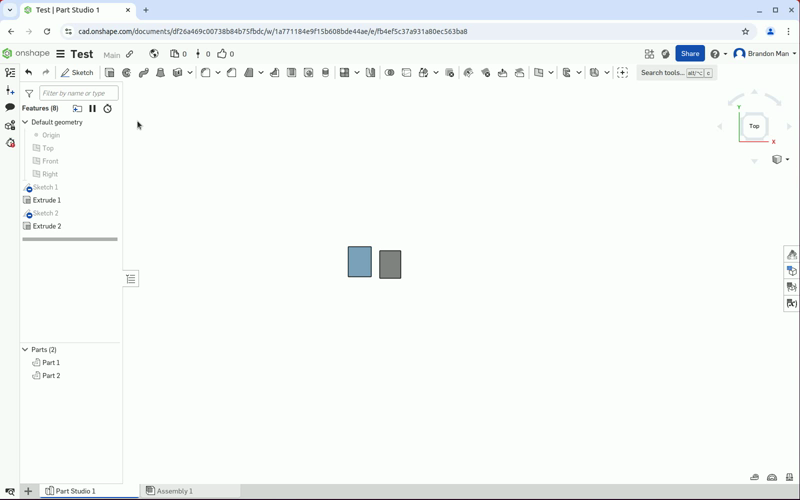
key(shift+h)
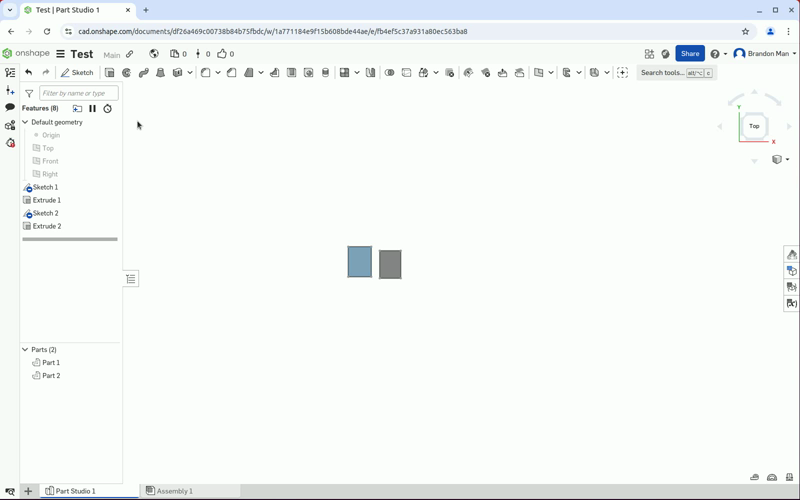
key(shift+h)
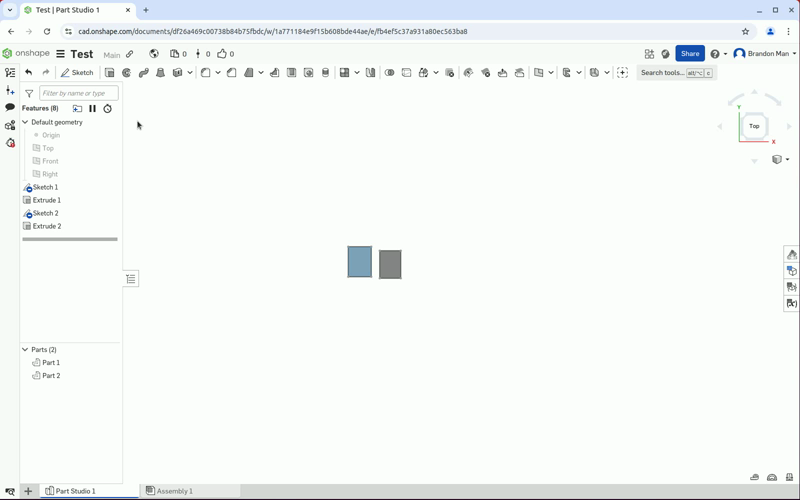
key(shift+7)
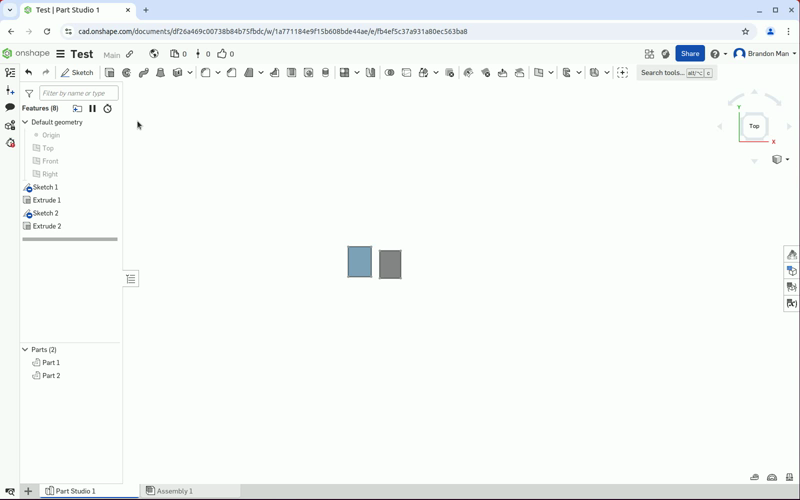
key(up, 3)
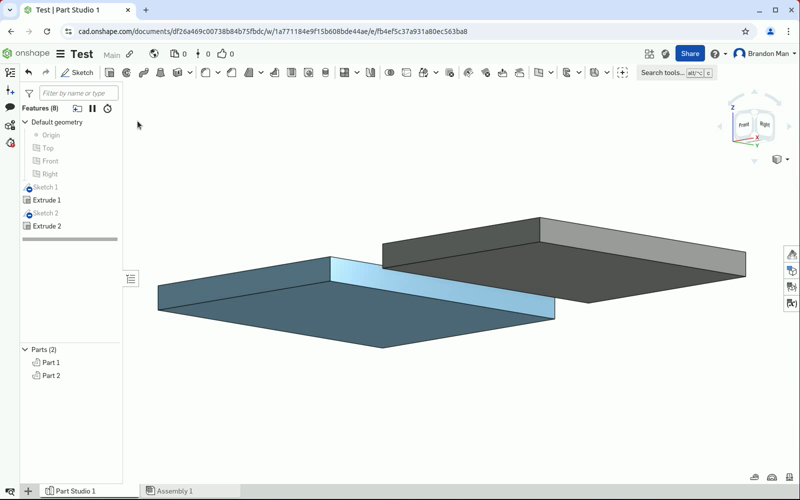
key(left, 3)
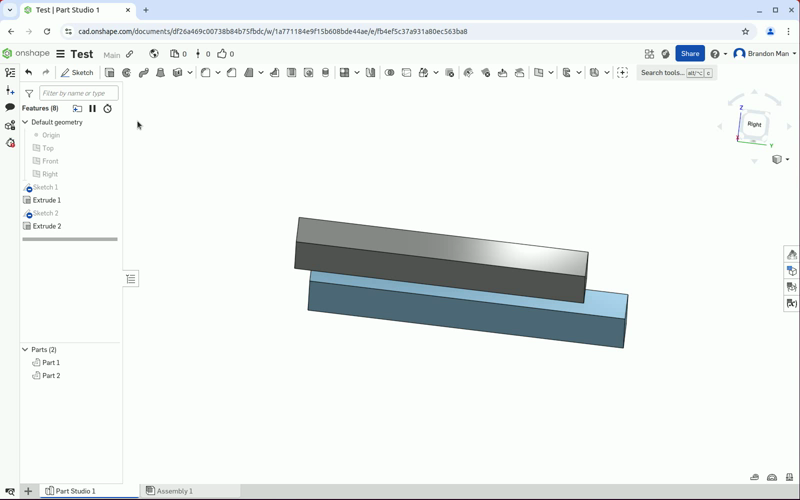
key(right, 3)
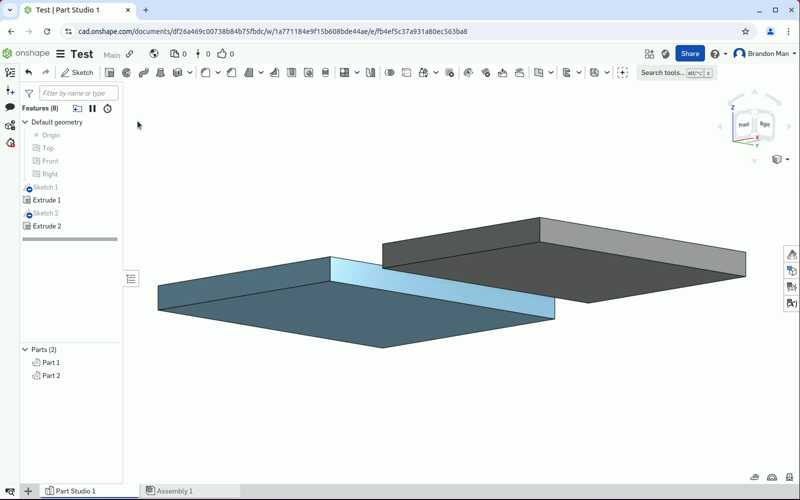
key(down, 3)
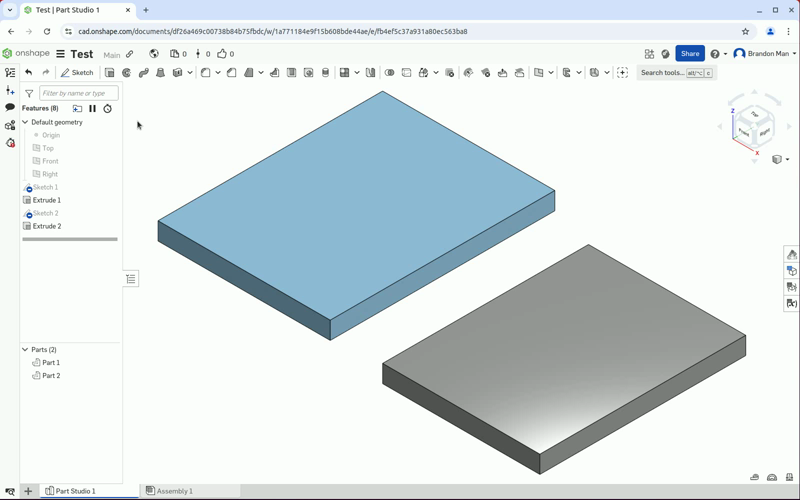
mouse_move(73, 189)
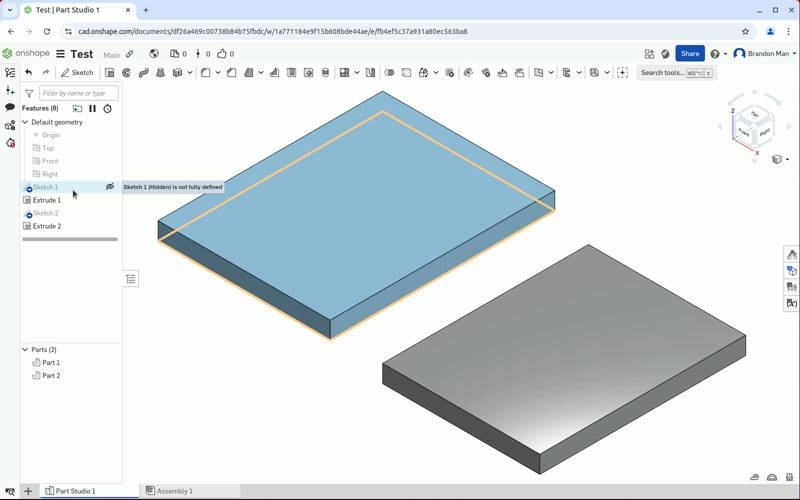
click(73, 189)